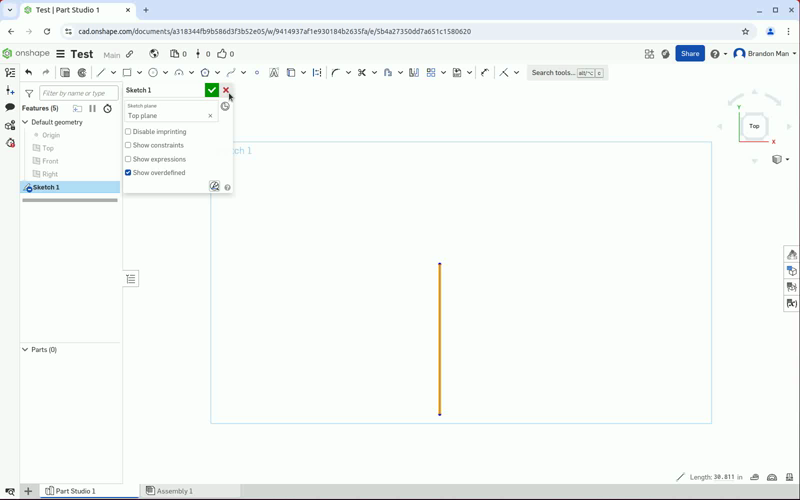
key(shift+h)
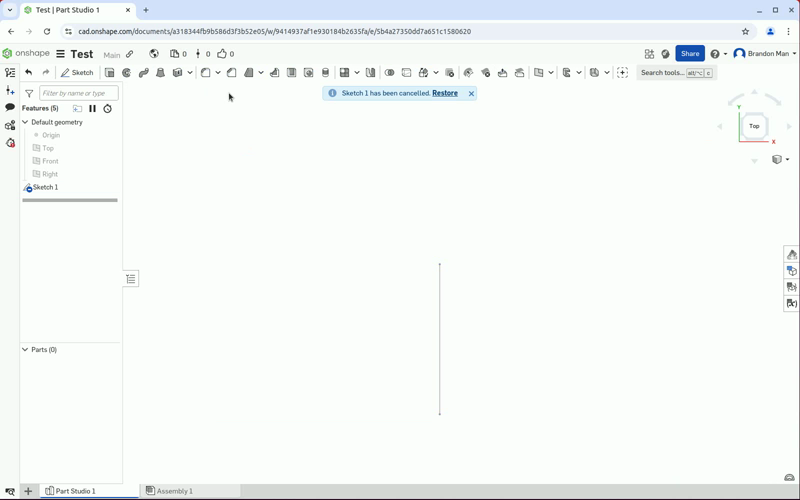
key(shift+s)
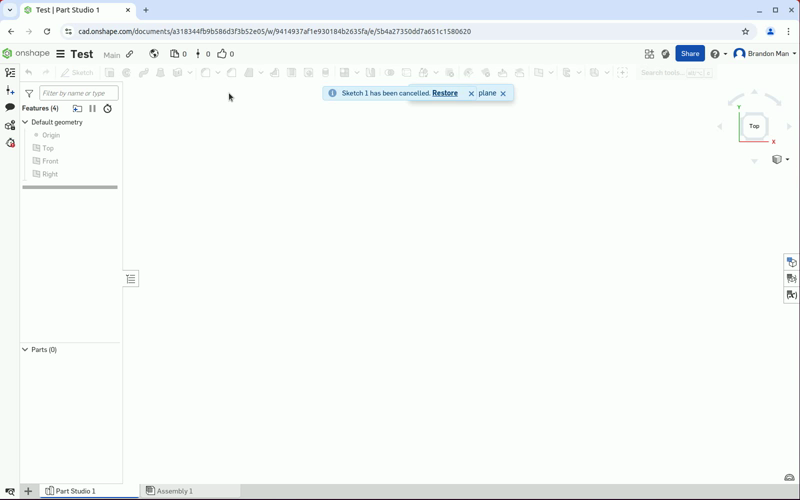
mouse_move(73, 150)
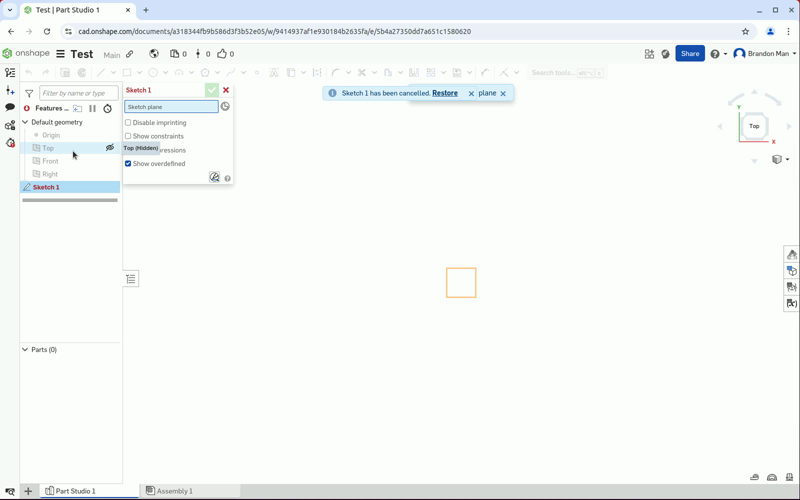
click(73, 150)
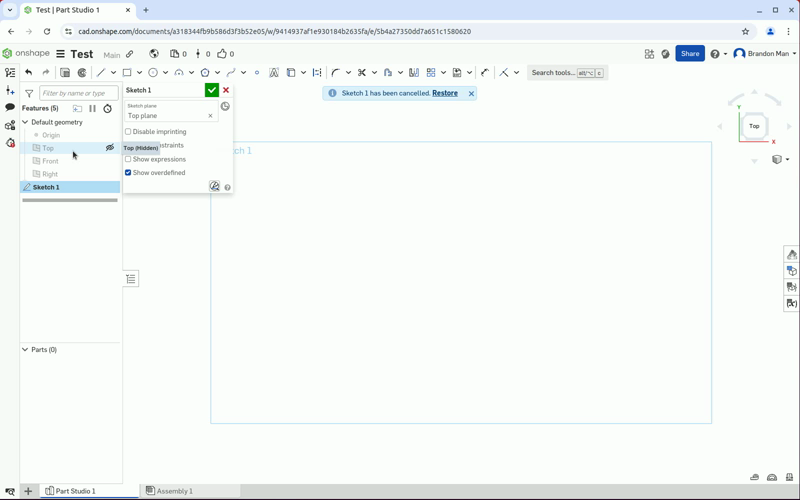
mouse_move(73, 352)
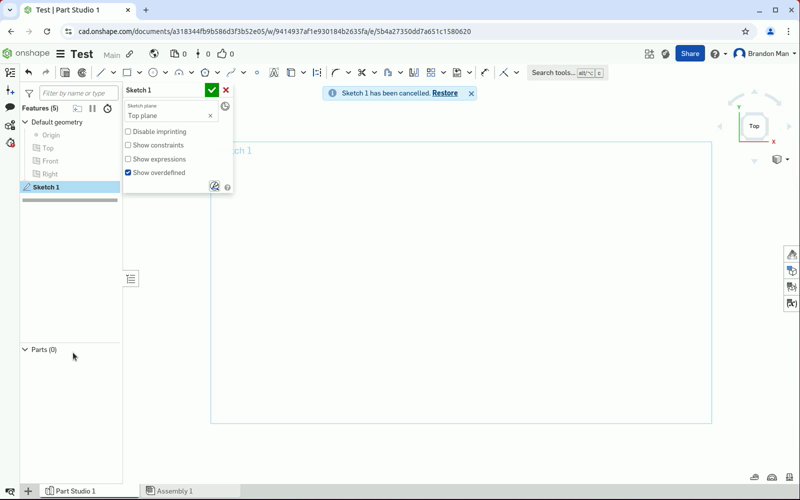
key(y)
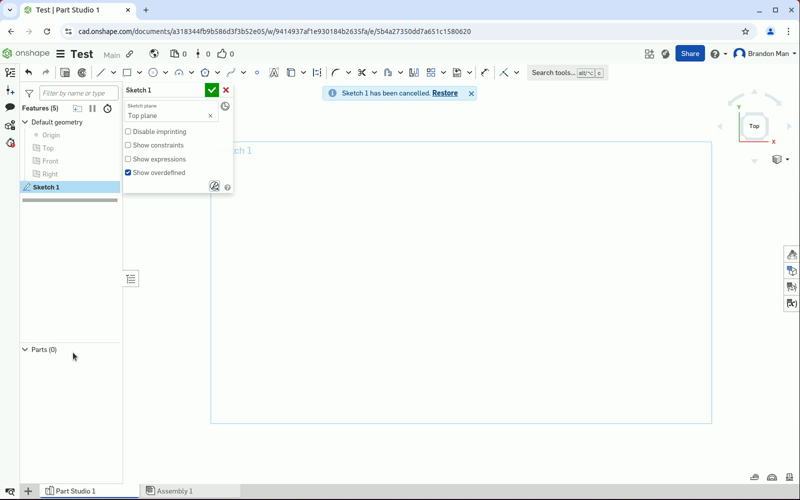
key(l)
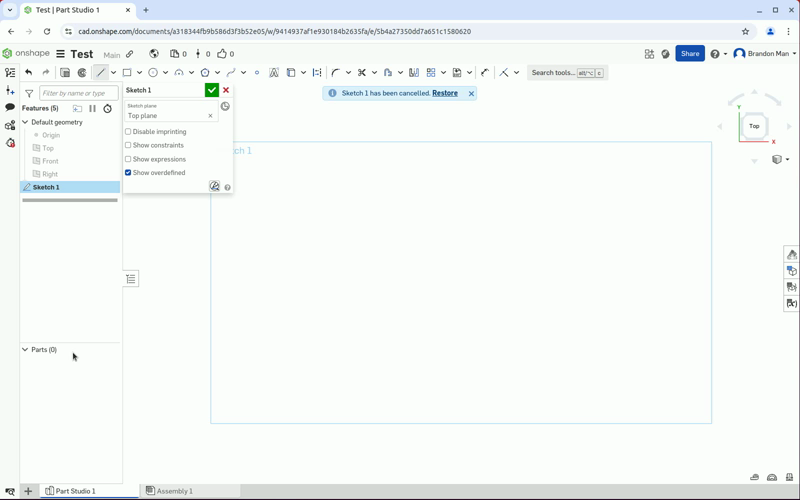
key_down(shift)
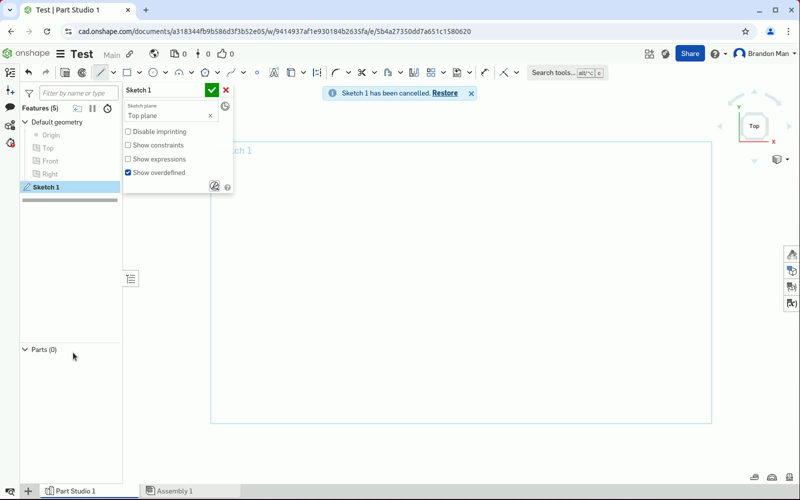
mouse_move(401, 315)
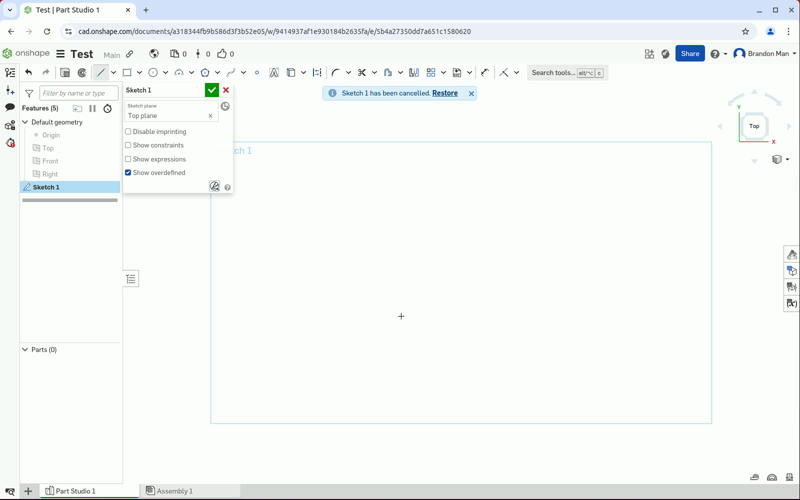
click(401, 315)
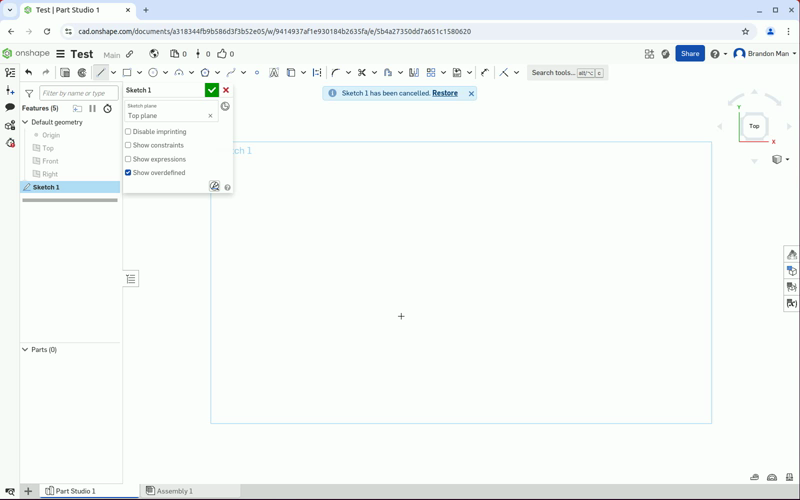
key_up(shift)
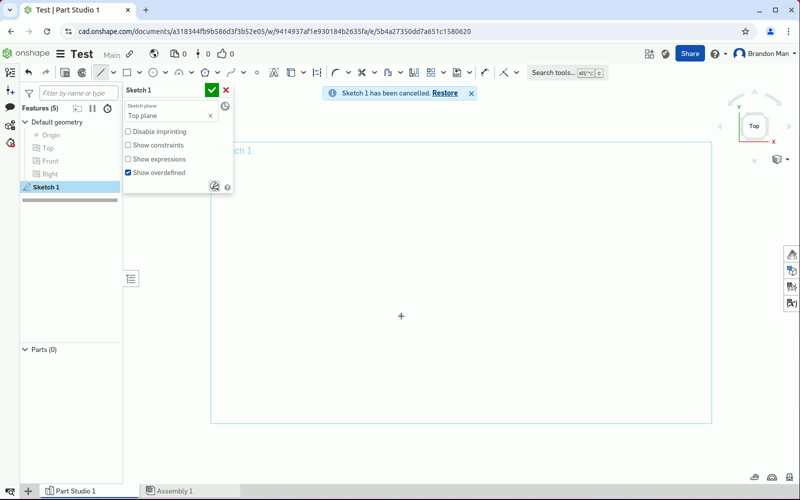
key_down(shift)
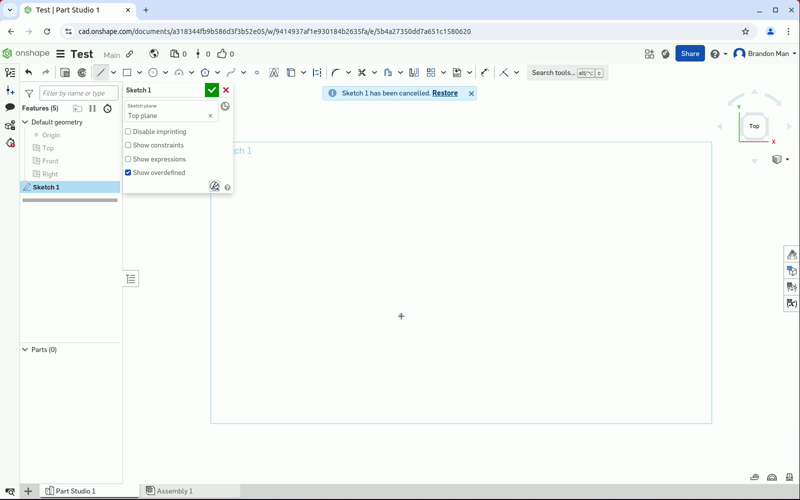
mouse_move(569, 315)
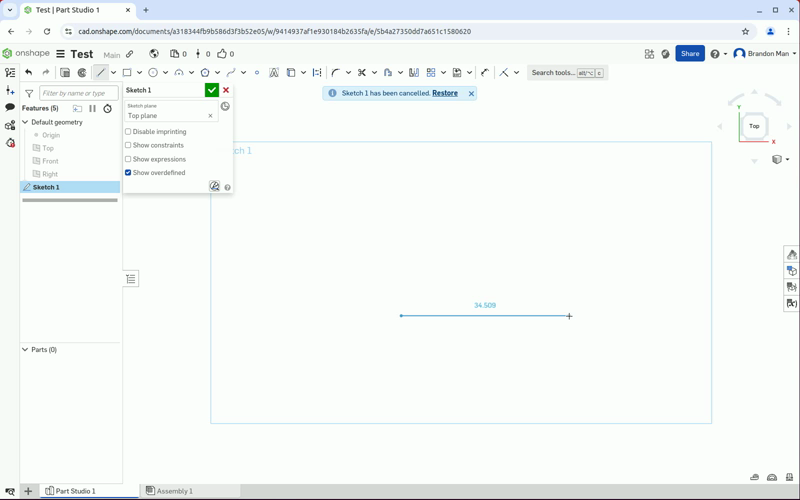
click(569, 315)
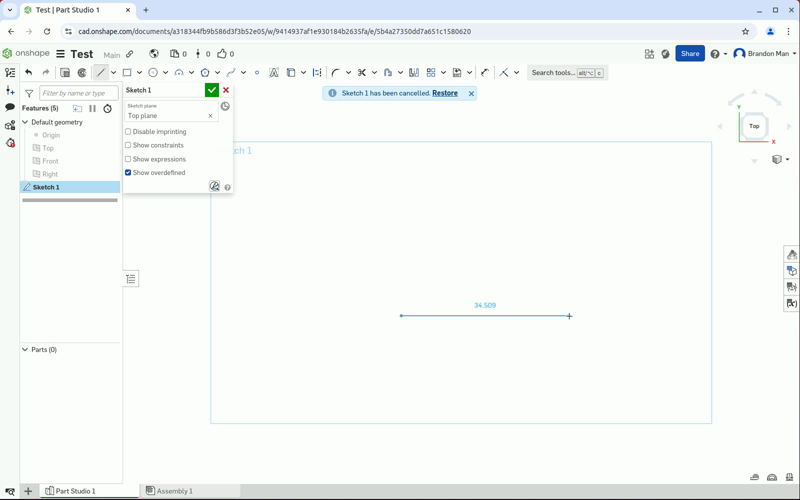
key_up(shift)
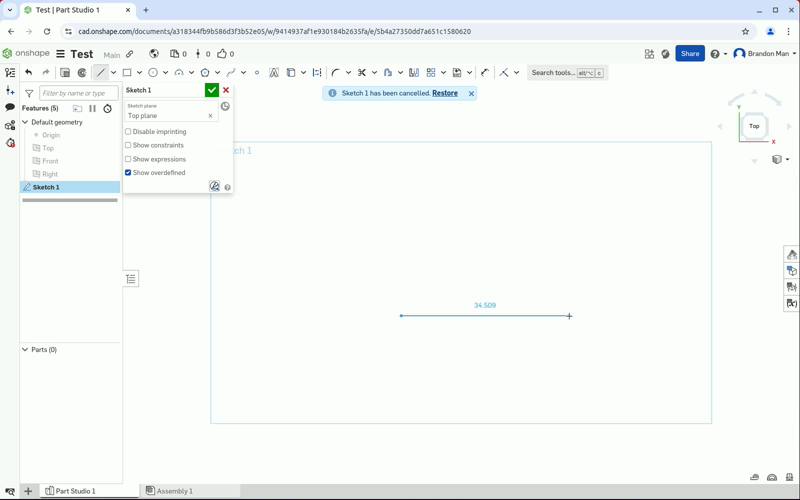
key_down(shift)
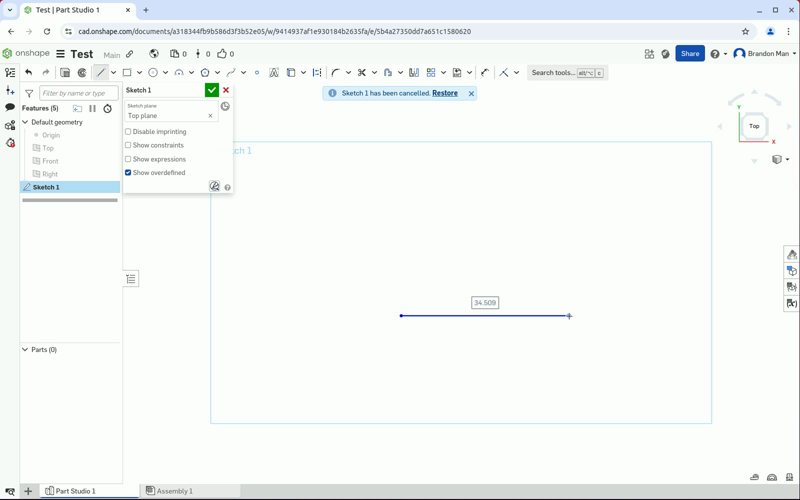
mouse_move(569, 241)
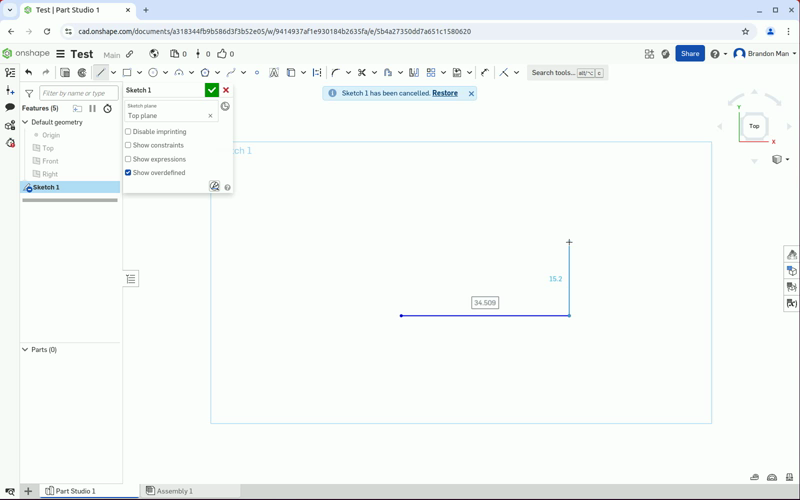
click(569, 241)
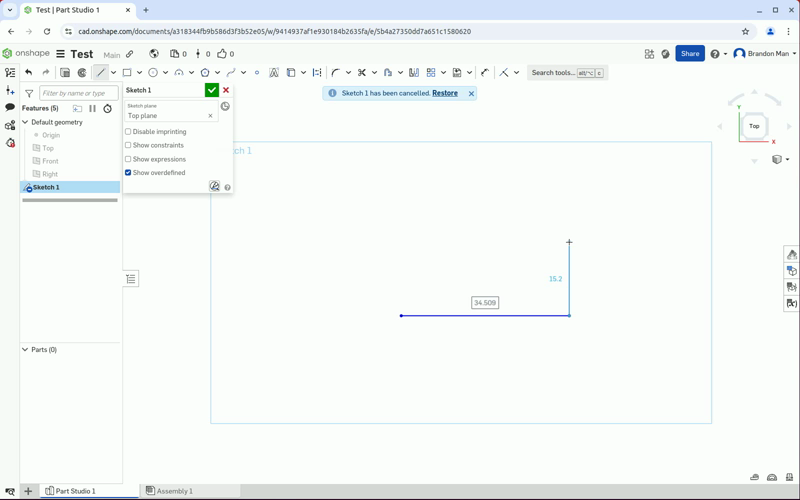
key_up(shift)
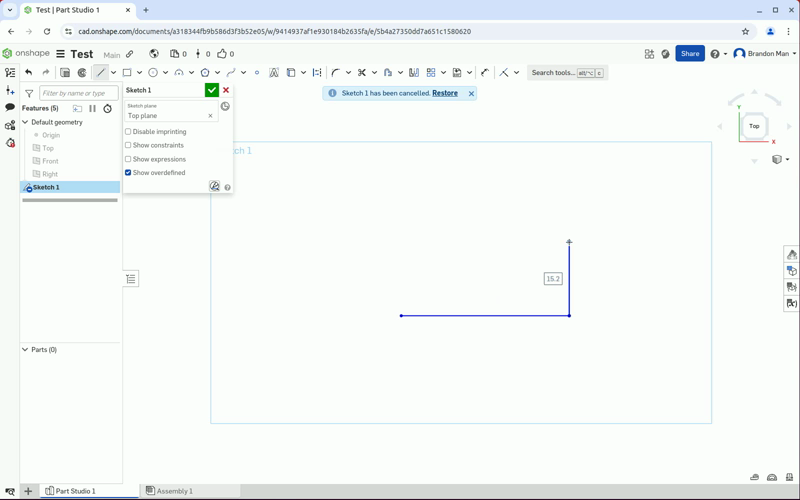
key_down(shift)
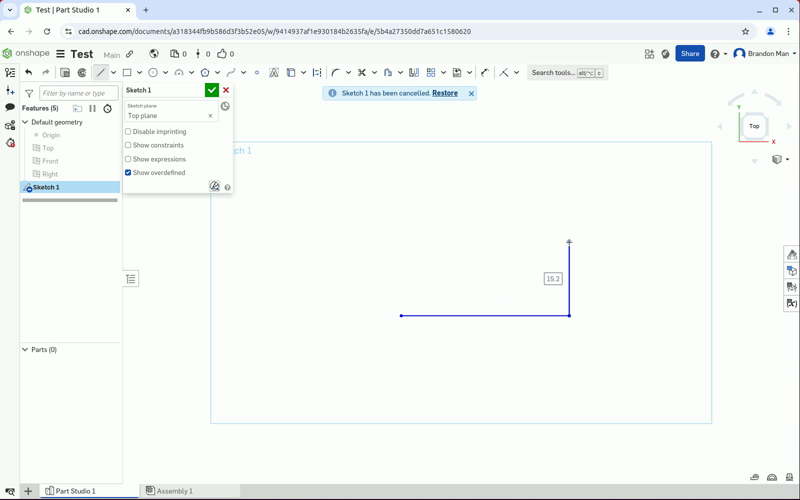
mouse_move(401, 241)
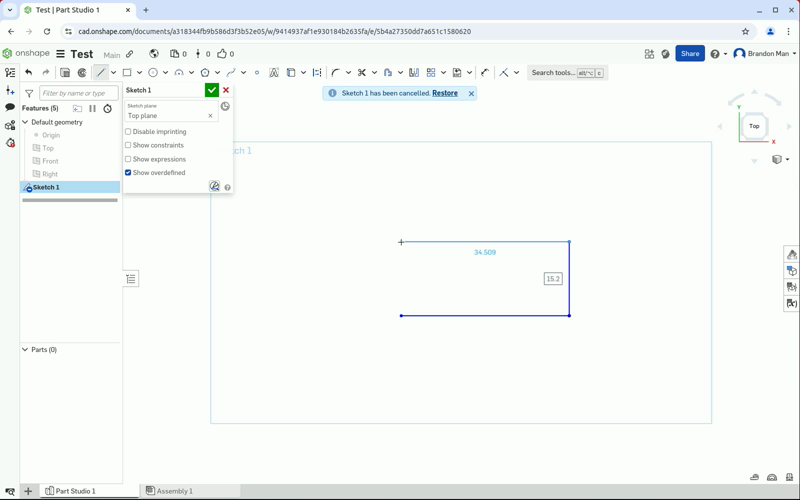
click(401, 241)
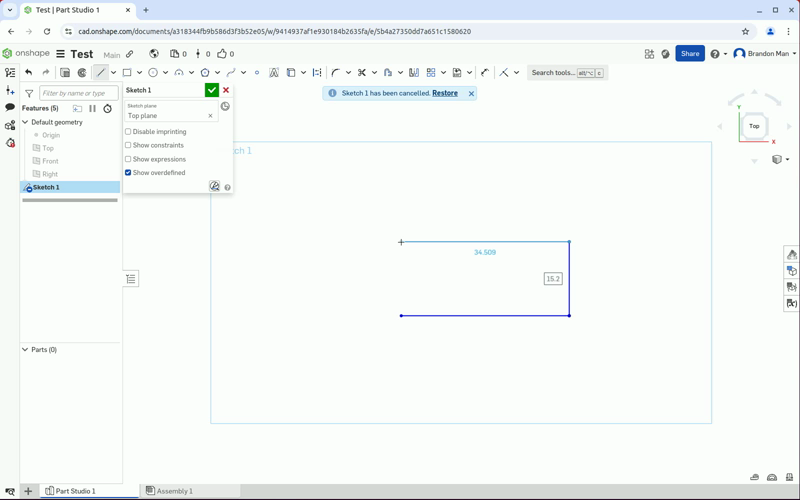
key_up(shift)
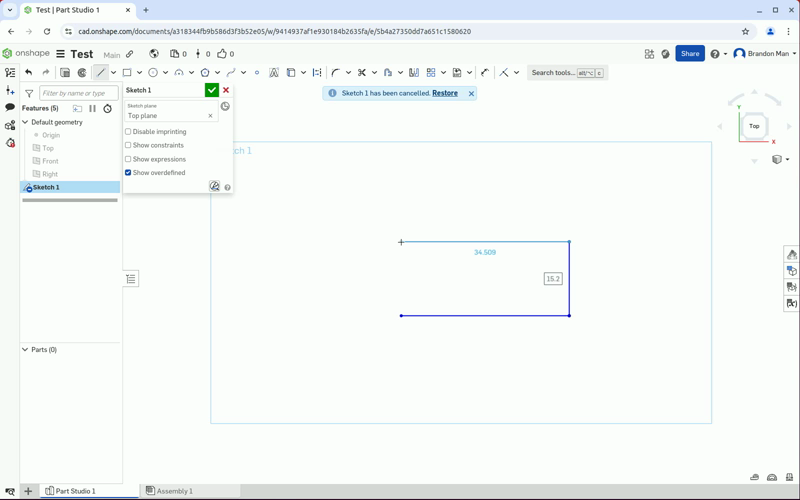
key_down(shift)
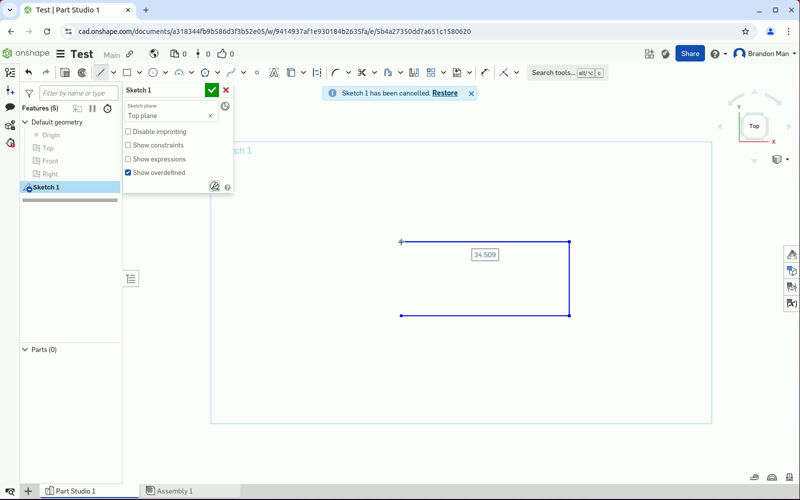
mouse_move(431, 241)
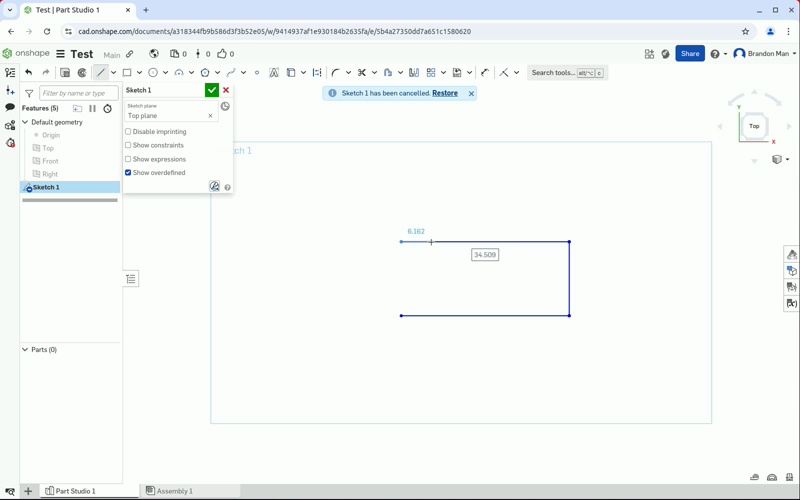
mouse_move(401, 283)
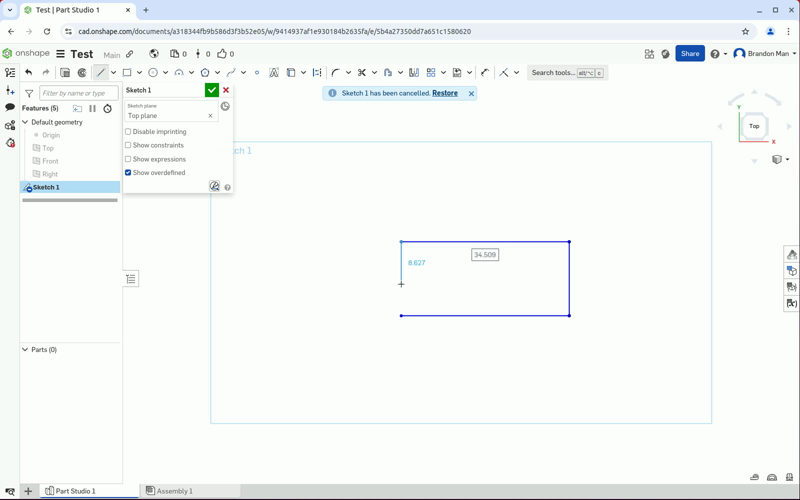
click(401, 283)
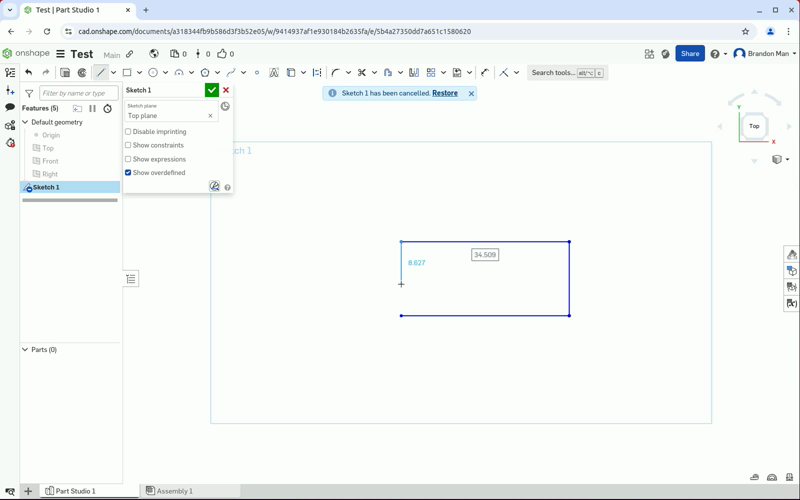
key_up(shift)
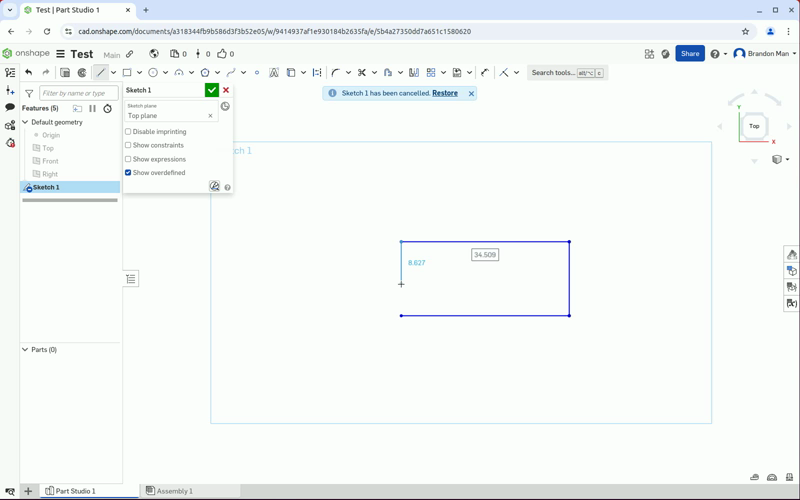
mouse_move(431, 283)
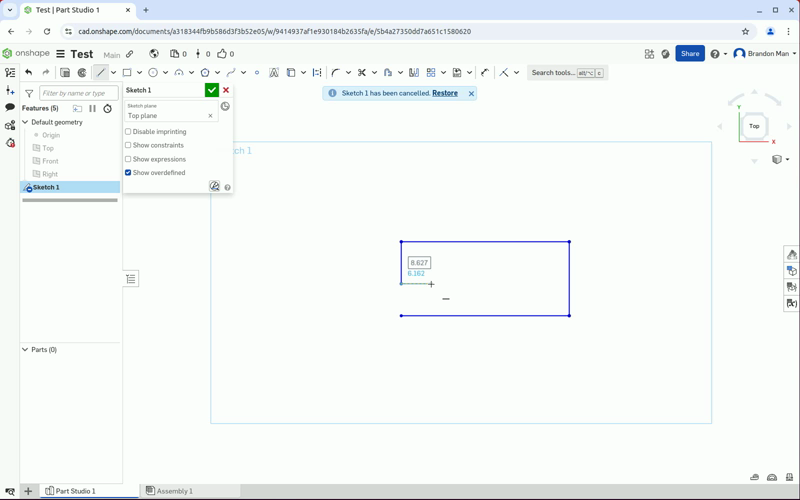
key_down(shift)
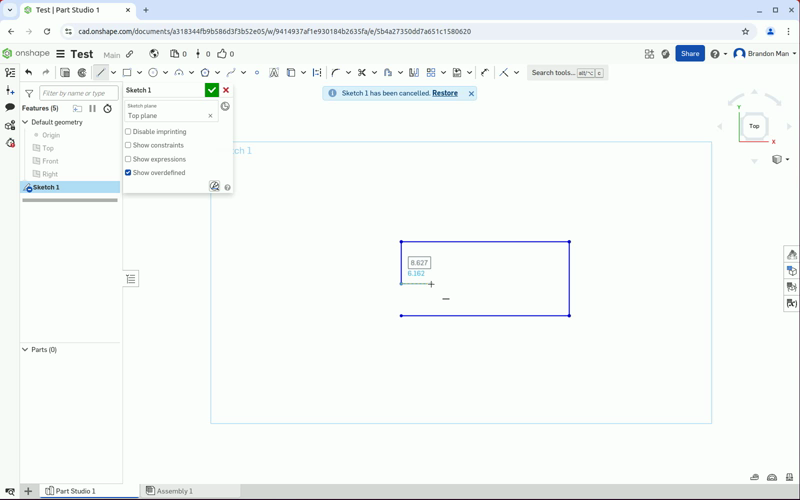
mouse_move(401, 315)
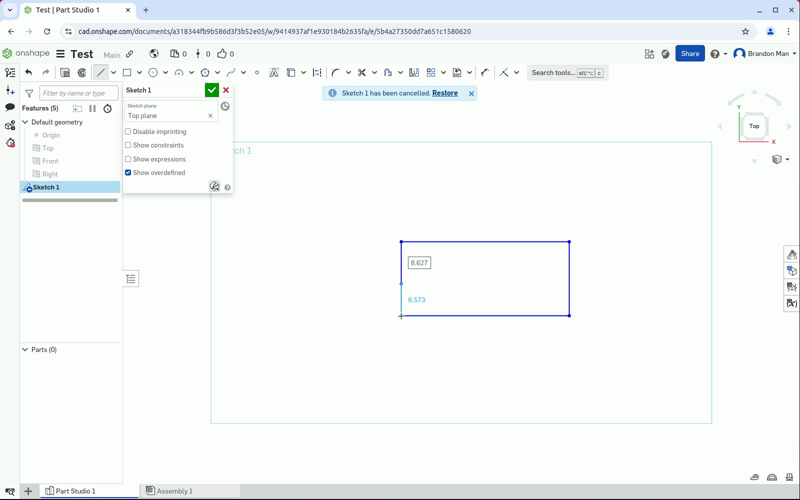
key_up(shift)
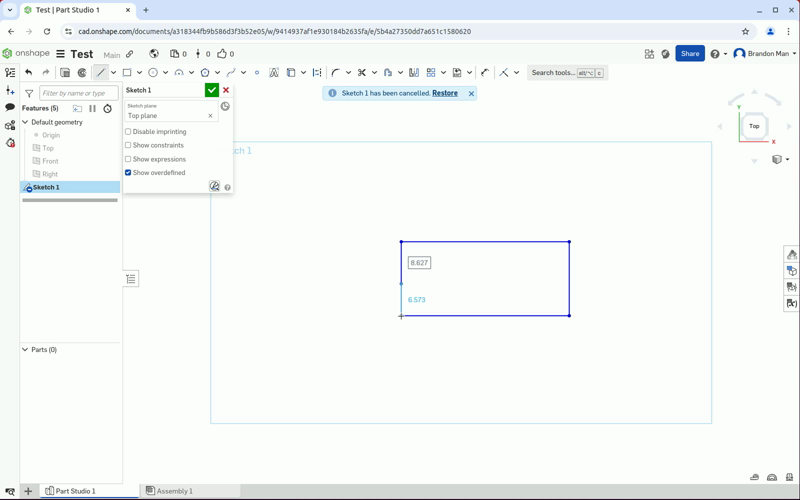
click(401, 315)
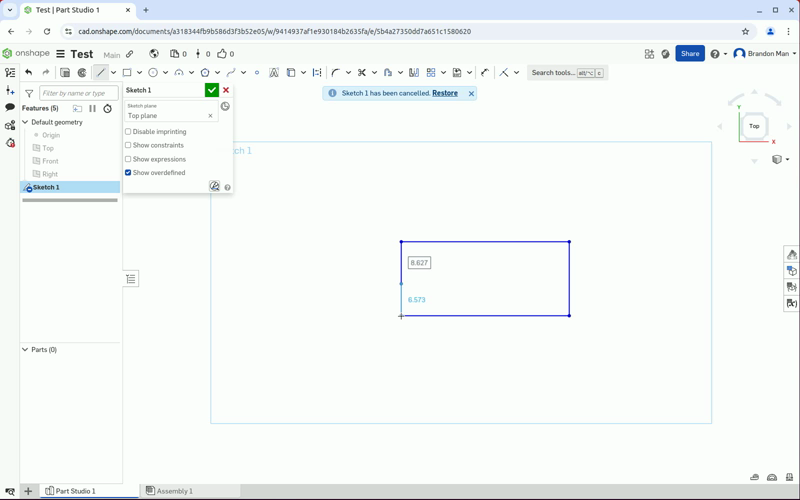
key(esc)
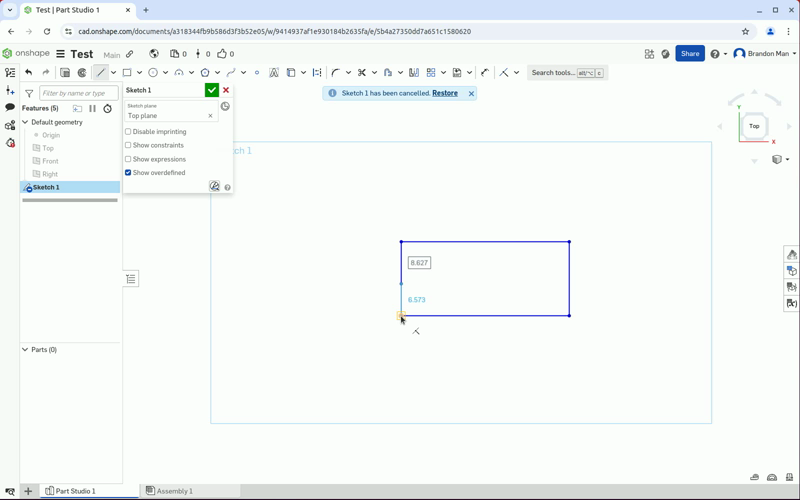
mouse_move(455, 264)
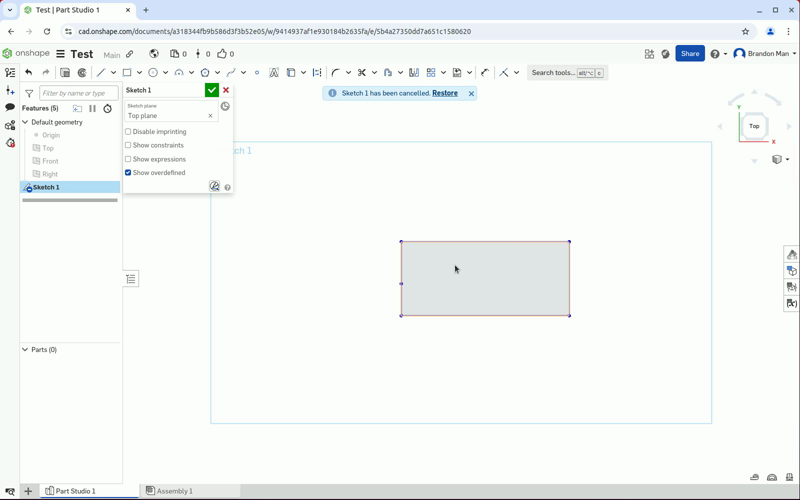
click(455, 264)
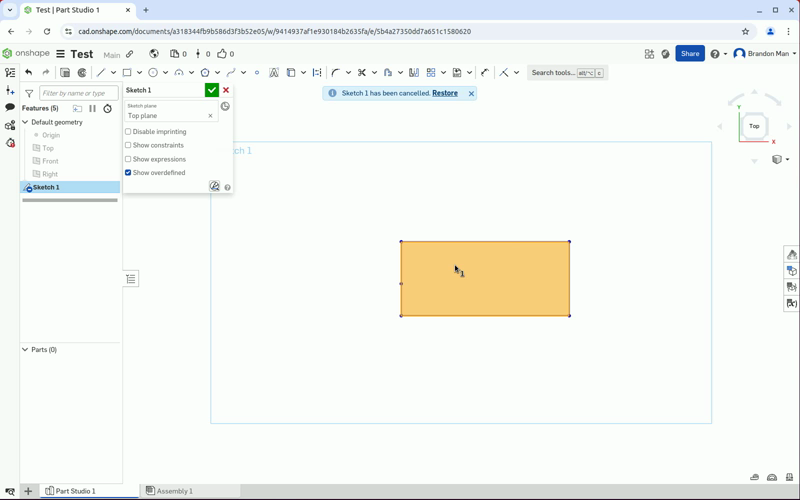
mouse_move(73, 352)
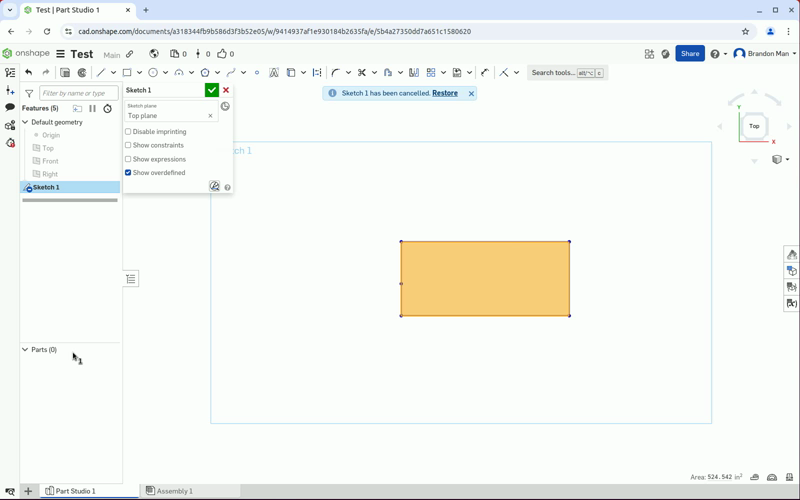
key(shift+y)
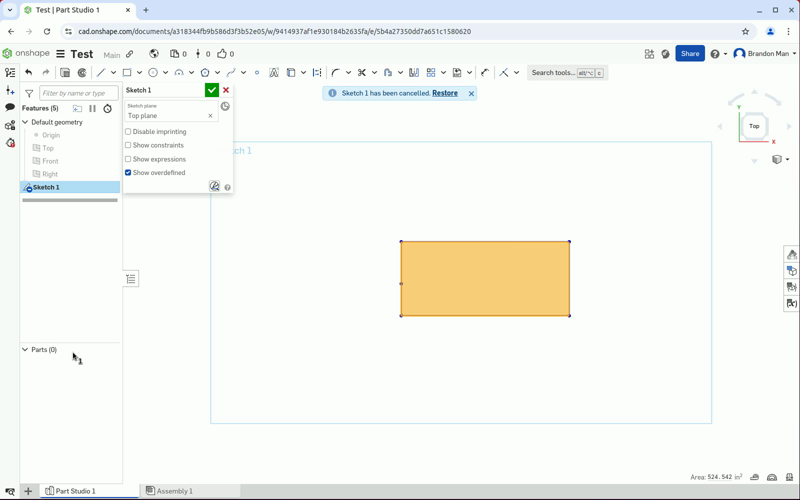
key(shift+e)
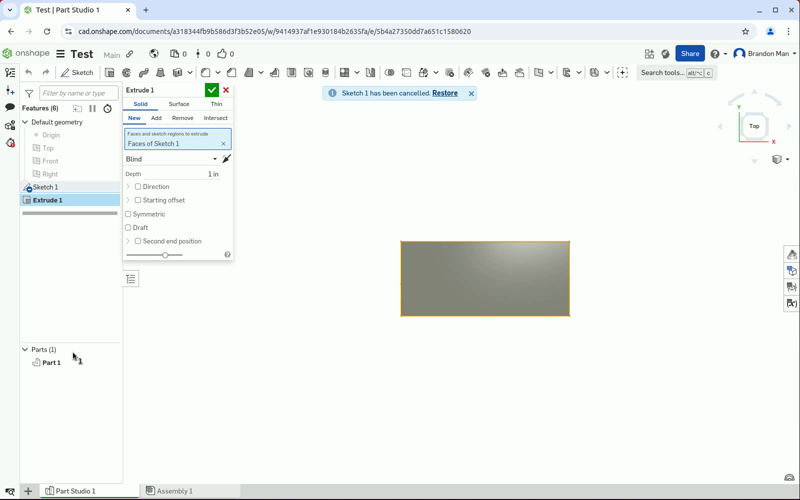
mouse_move(143, 106)
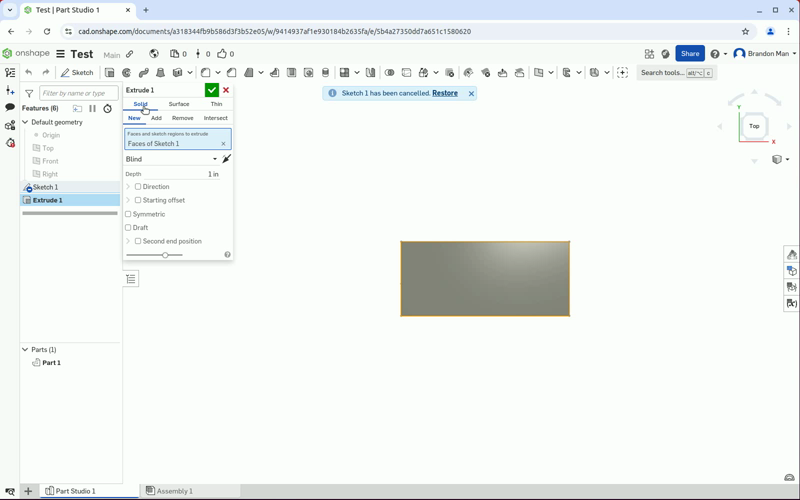
click(143, 106)
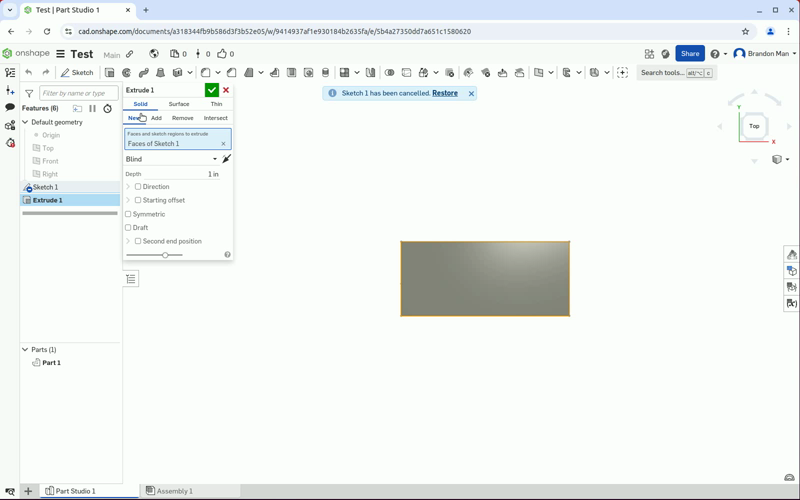
mouse_move(137, 120)
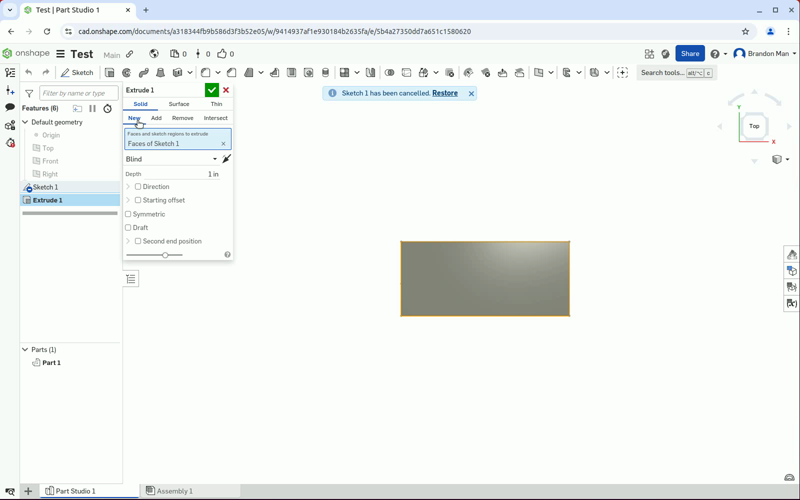
click(137, 120)
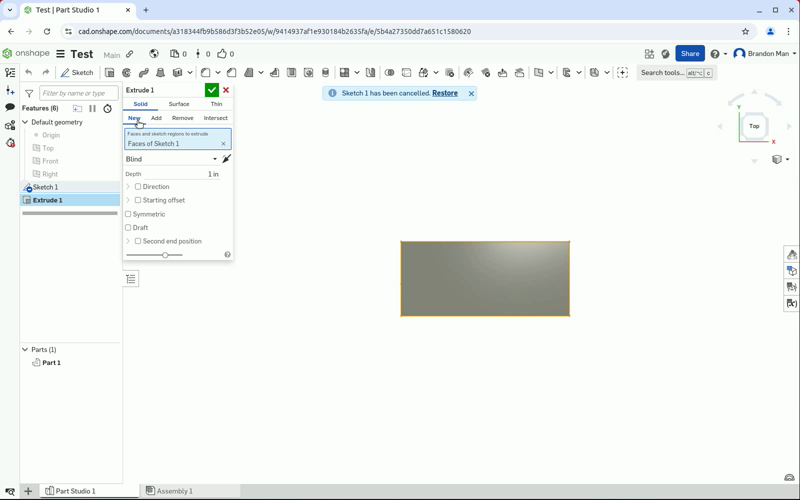
key(tab, 4)
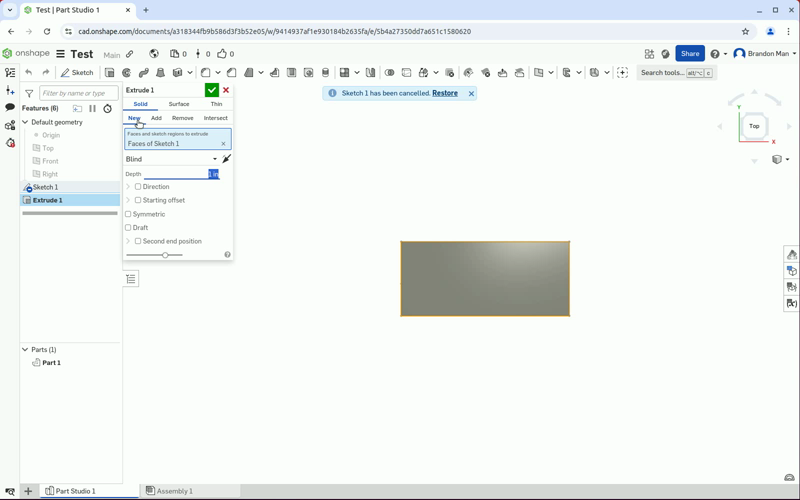
text(12.998)
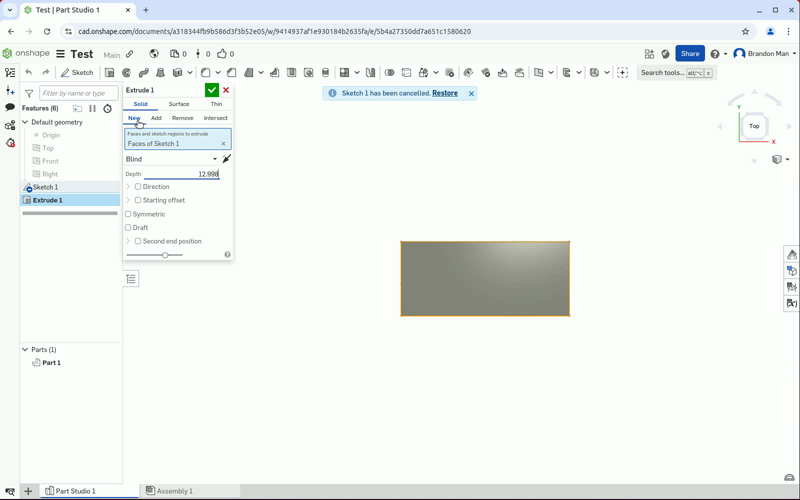
key(enter)
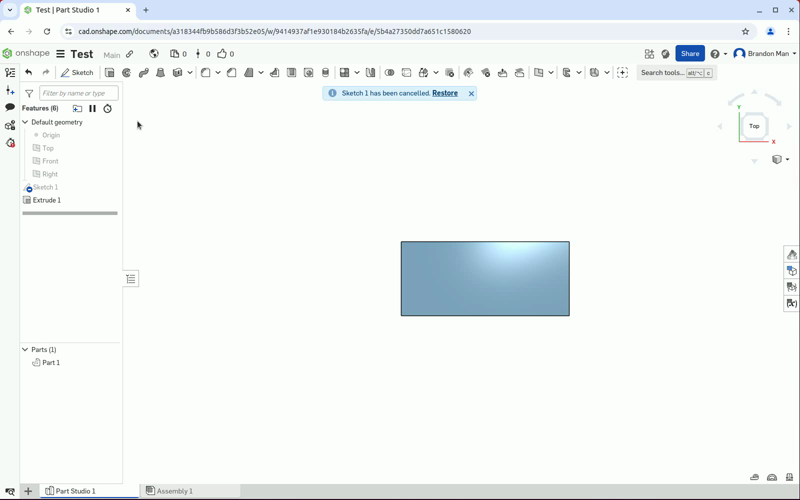
key(shift+h)
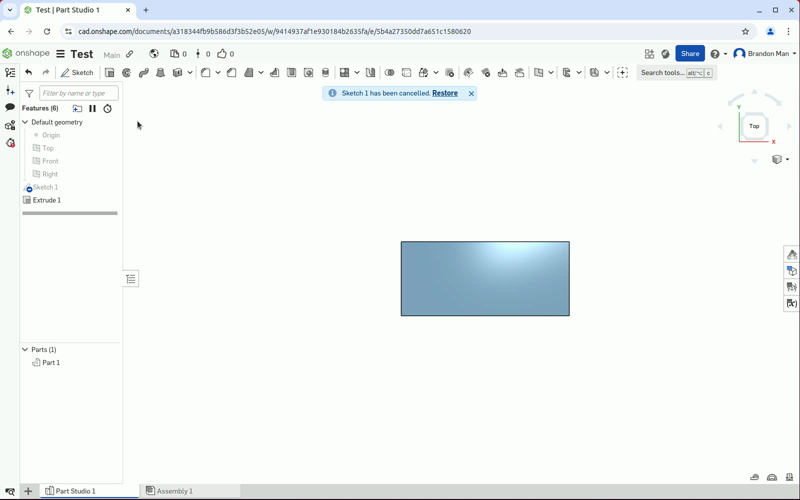
key(shift+h)
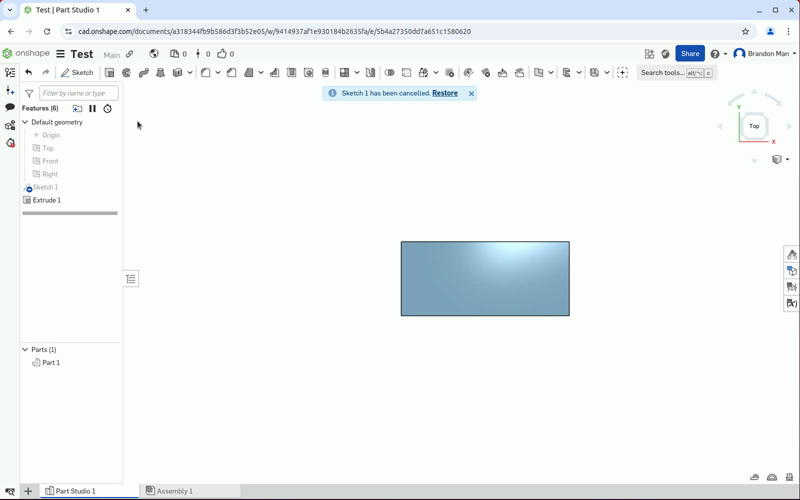
mouse_move(73, 189)
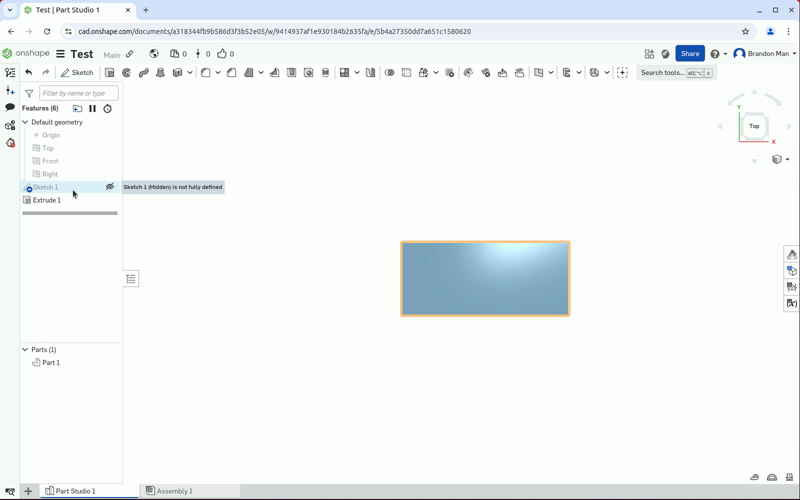
click(73, 189)
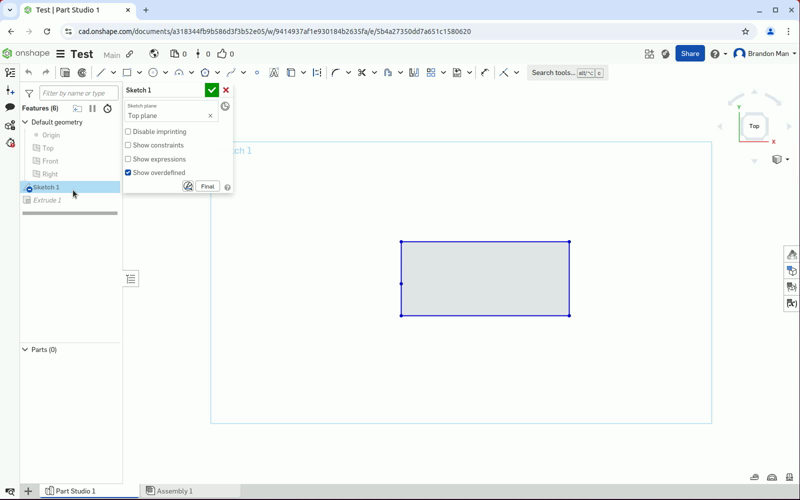
mouse_move(229, 92)
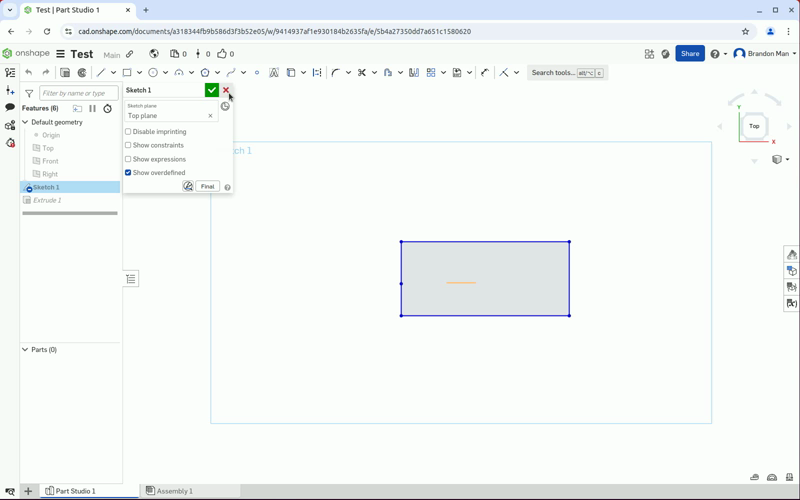
click(229, 92)
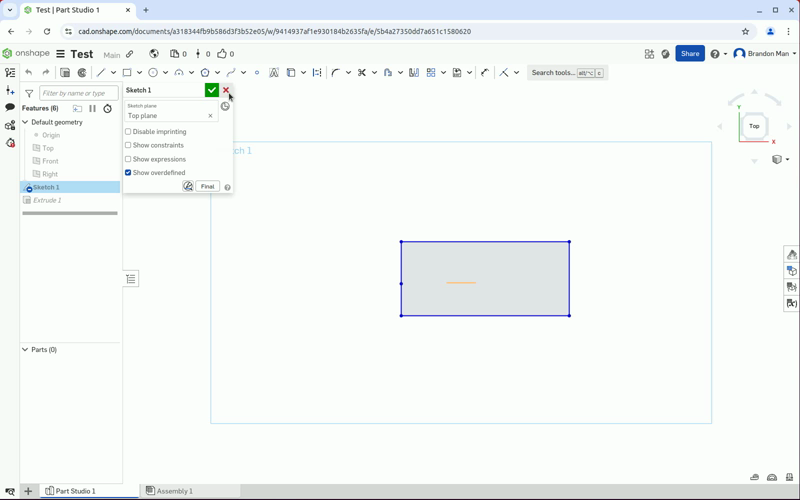
key(shift+s)
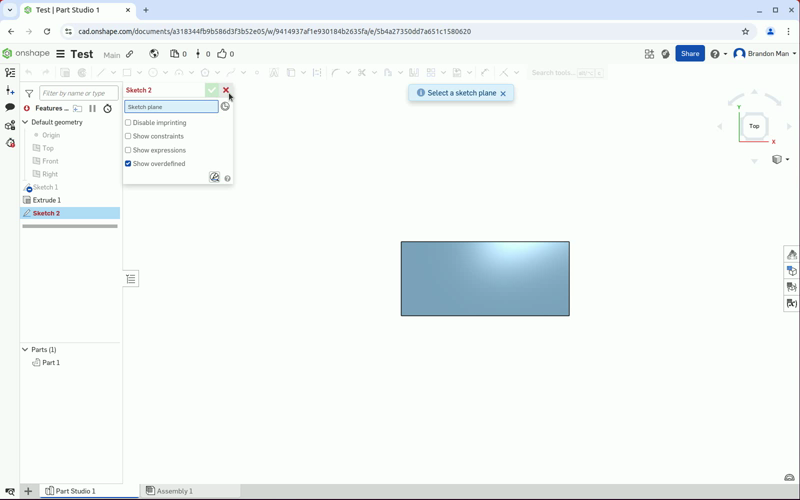
mouse_move(73, 150)
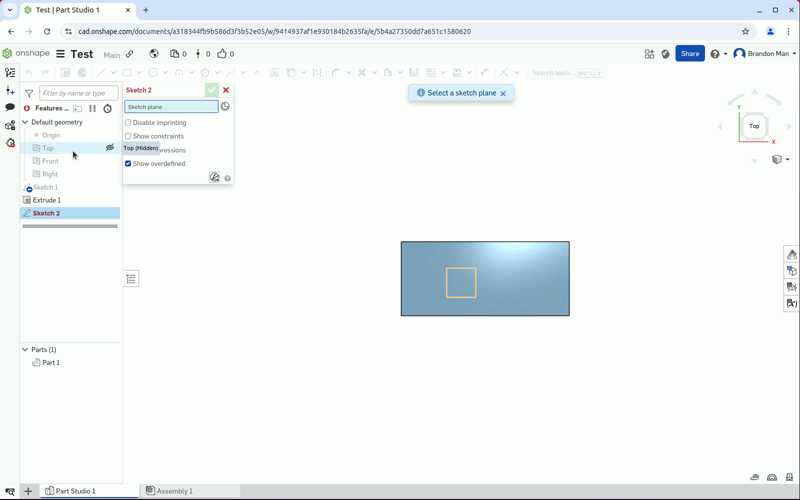
click(73, 150)
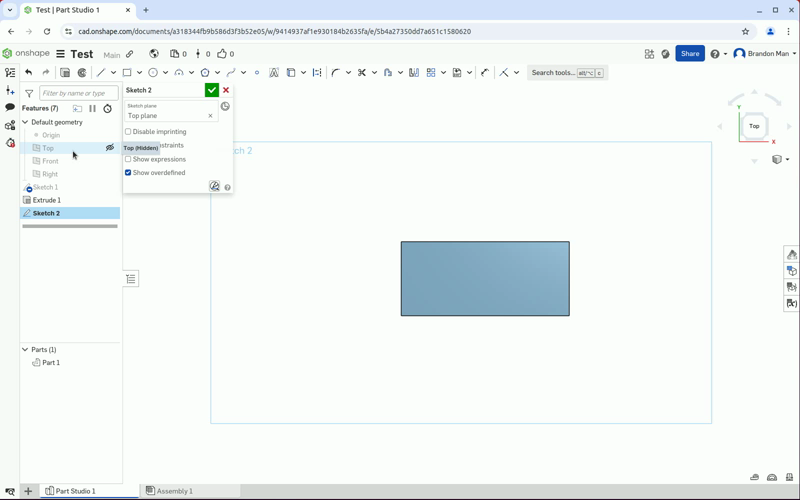
mouse_move(73, 352)
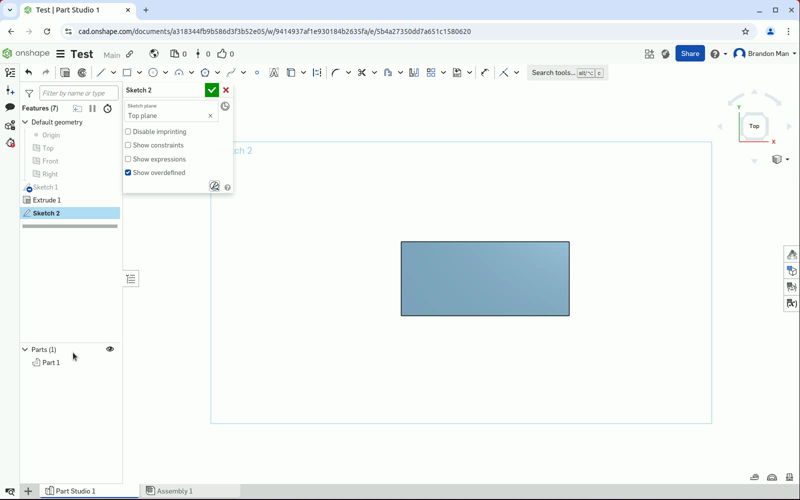
key(y)
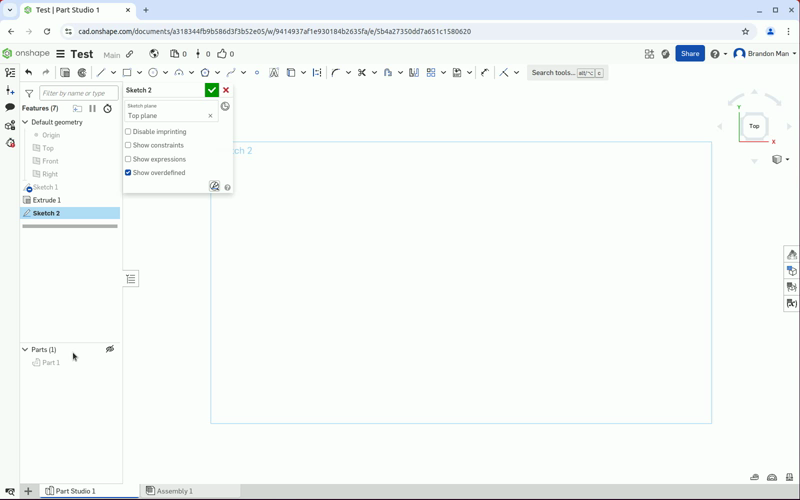
key(l)
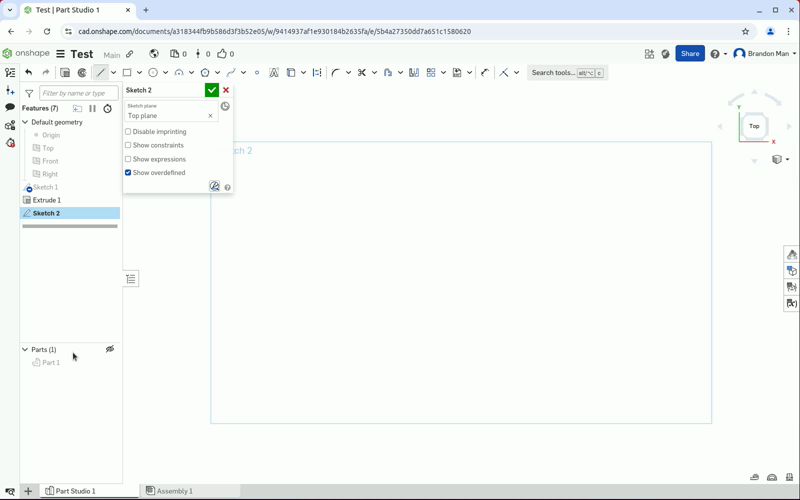
key_down(shift)
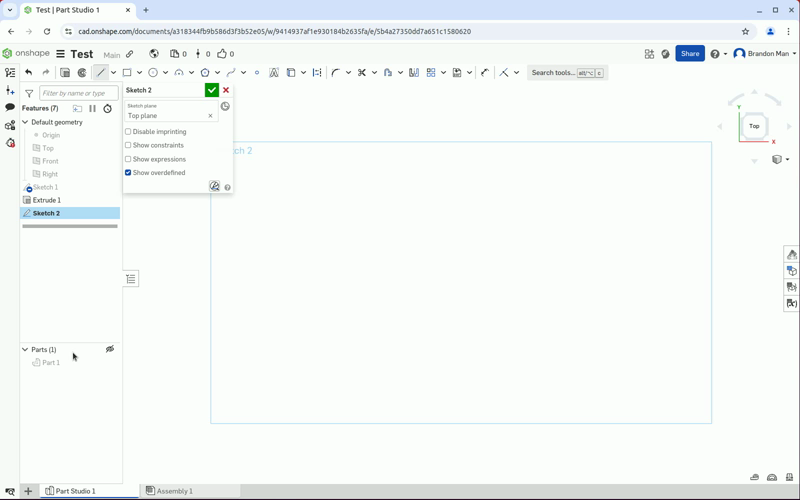
mouse_move(348, 282)
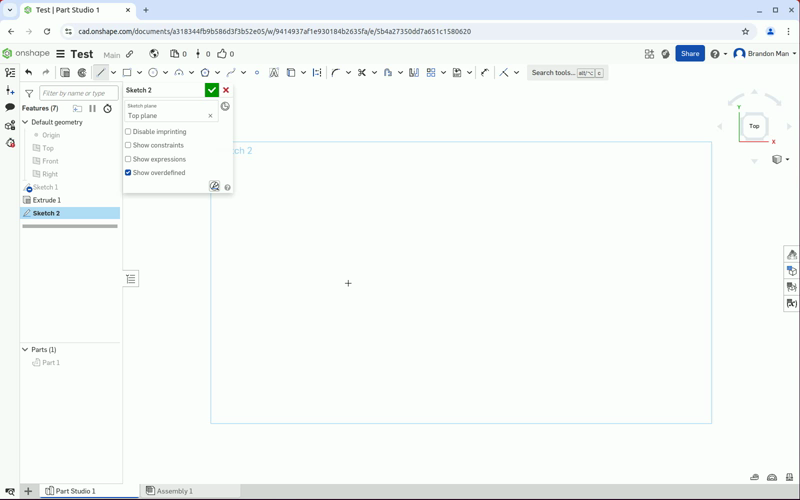
click(348, 282)
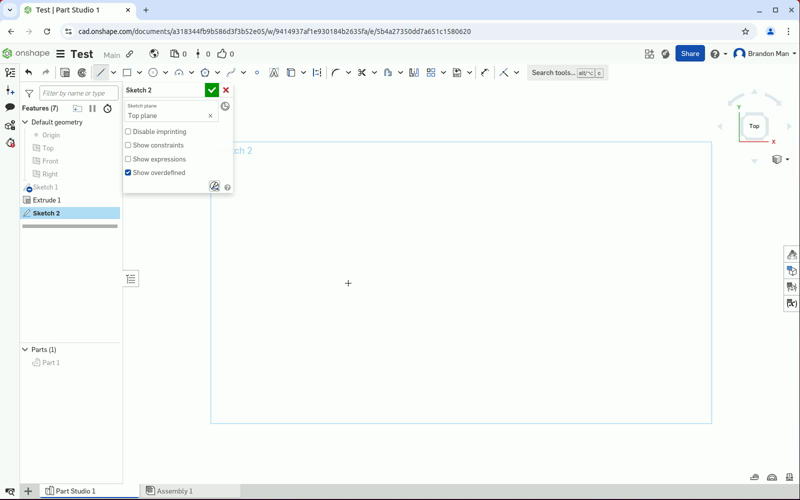
key_up(shift)
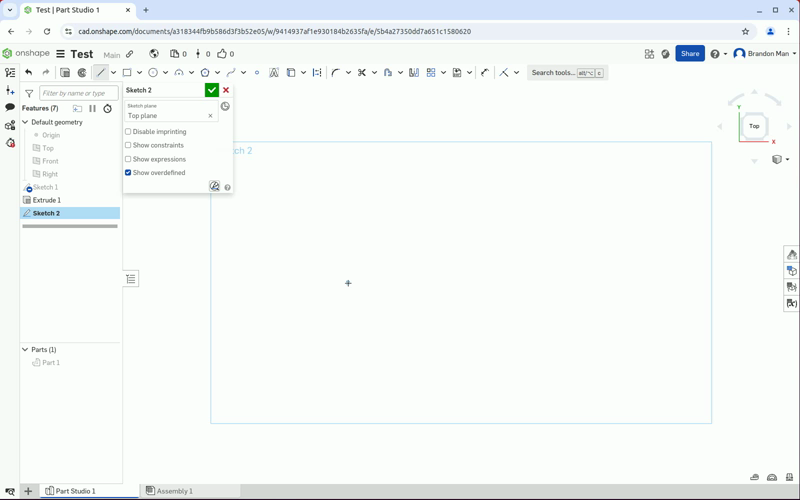
key_down(shift)
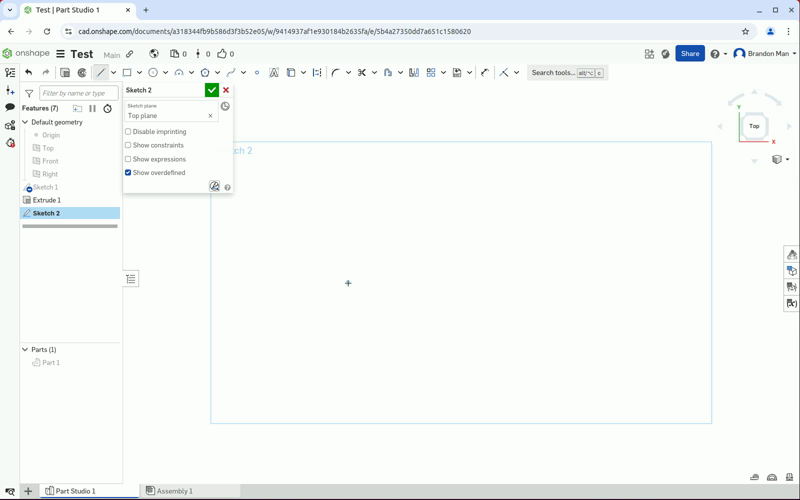
mouse_move(378, 282)
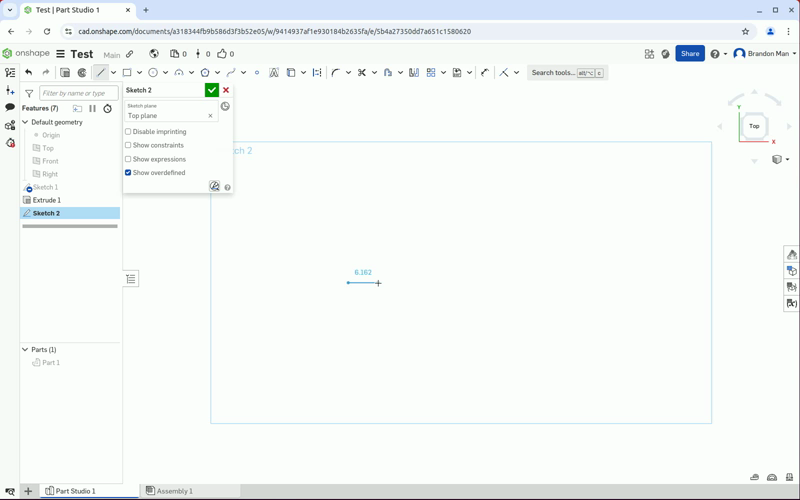
mouse_move(401, 282)
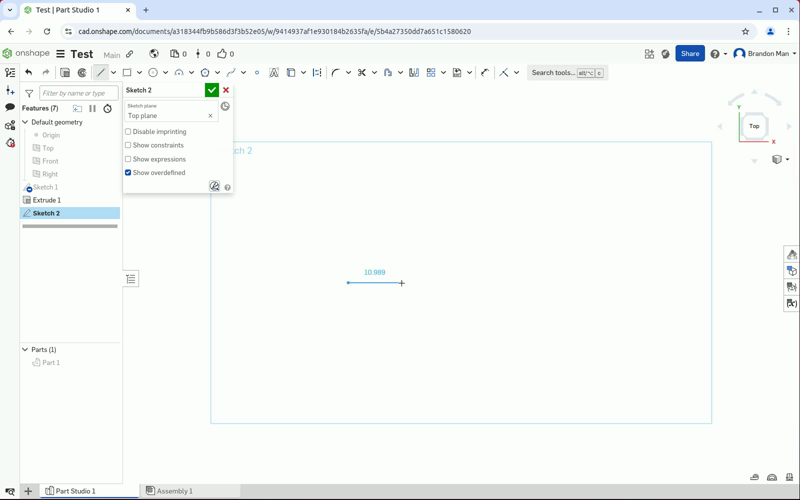
click(401, 282)
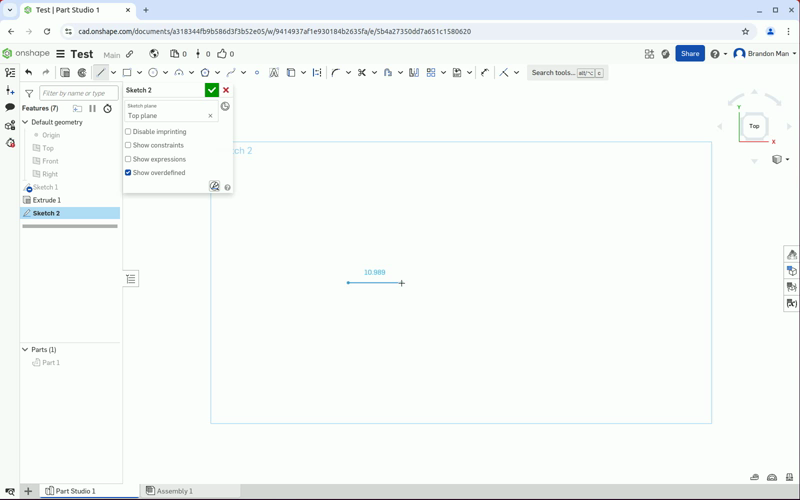
key_up(shift)
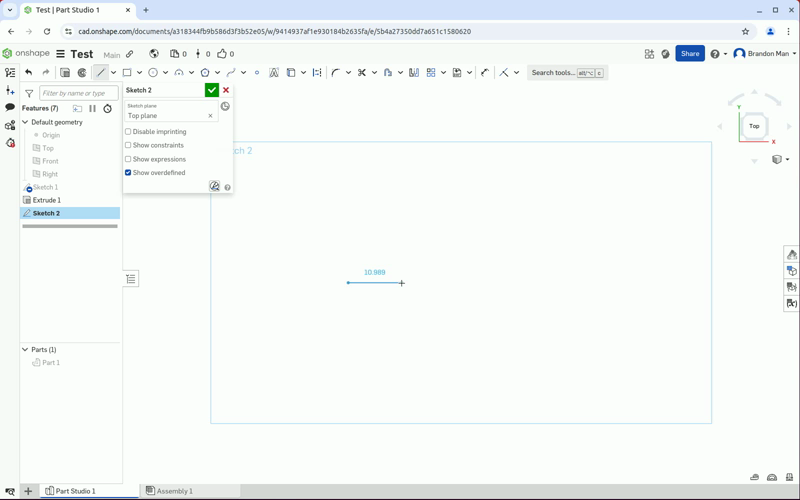
key_down(shift)
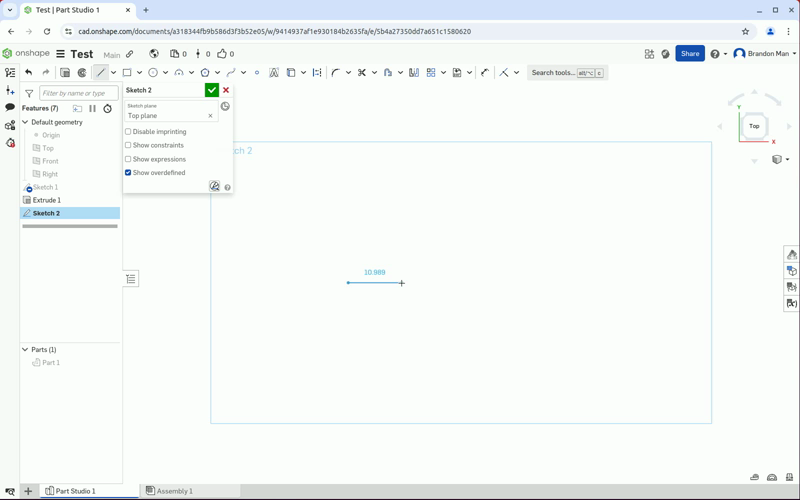
mouse_move(431, 282)
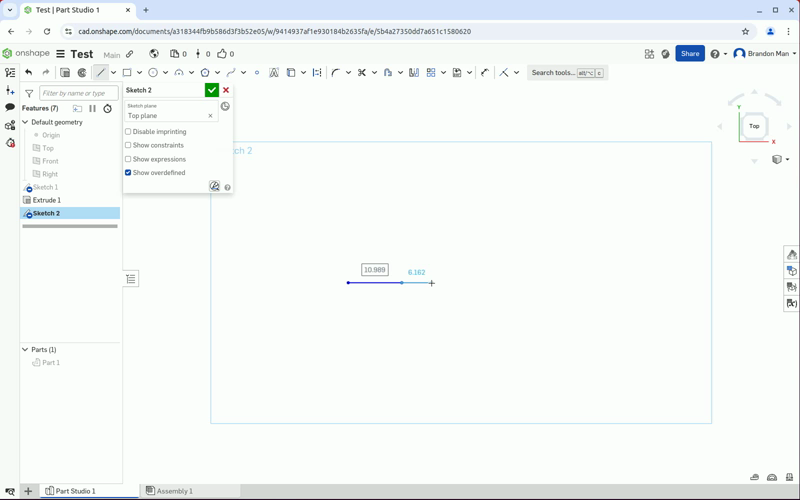
mouse_move(401, 240)
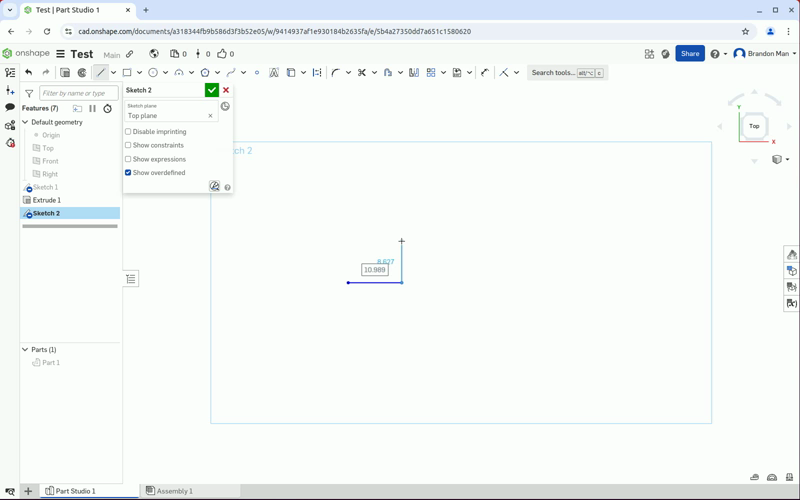
click(401, 240)
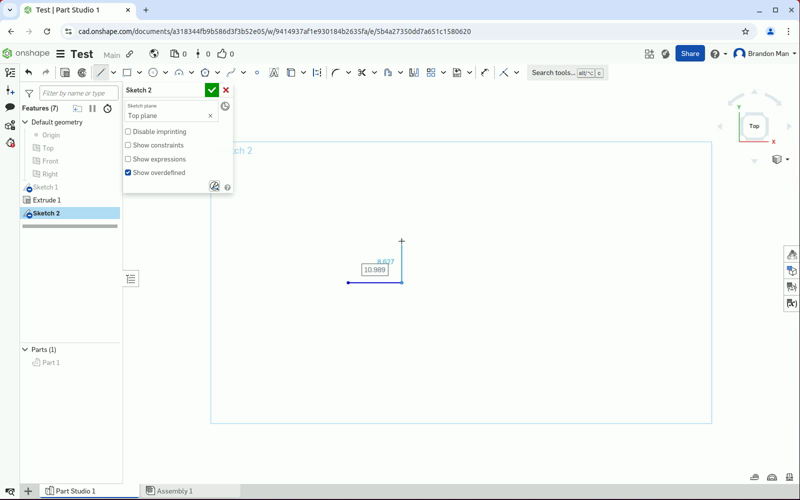
key_up(shift)
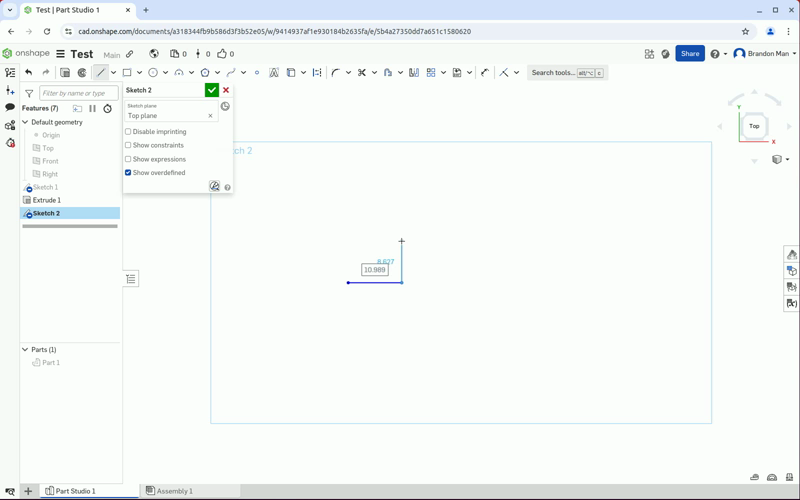
key_down(shift)
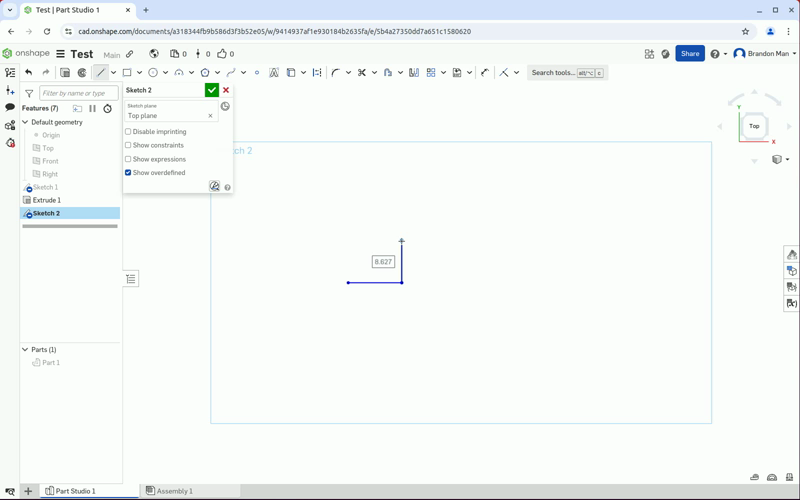
mouse_move(431, 240)
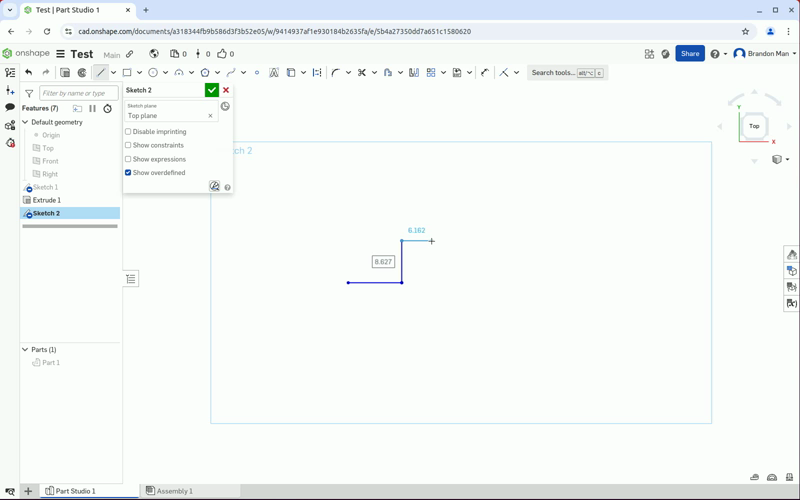
mouse_move(401, 239)
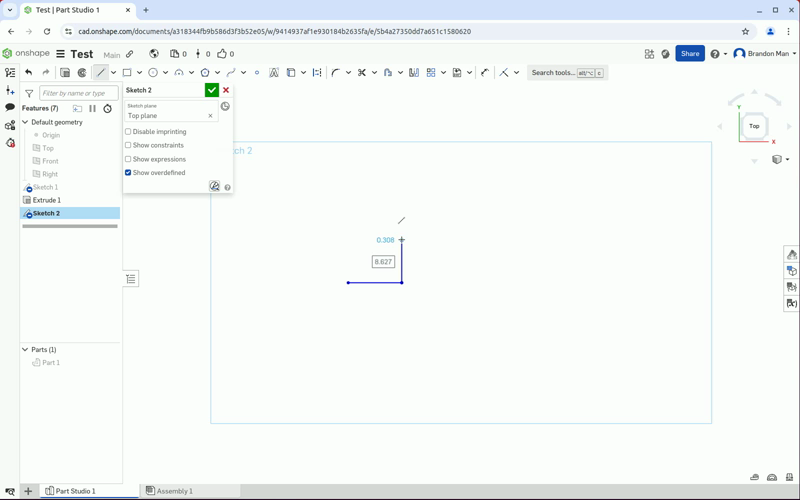
scroll(6)
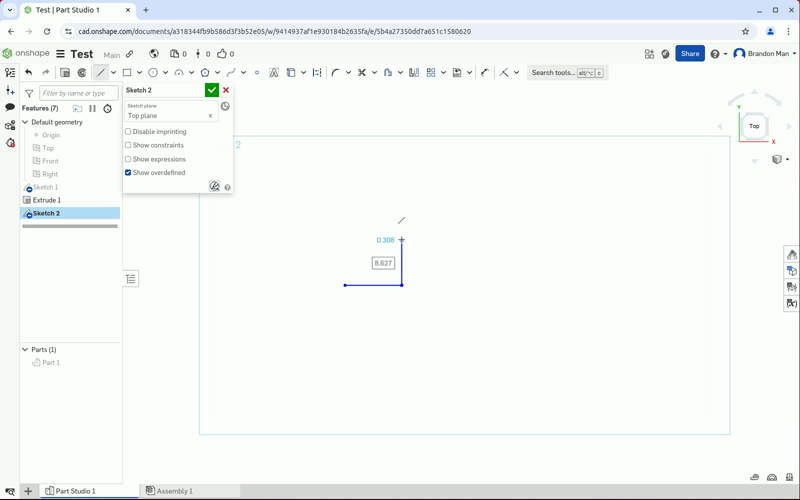
scroll(6)
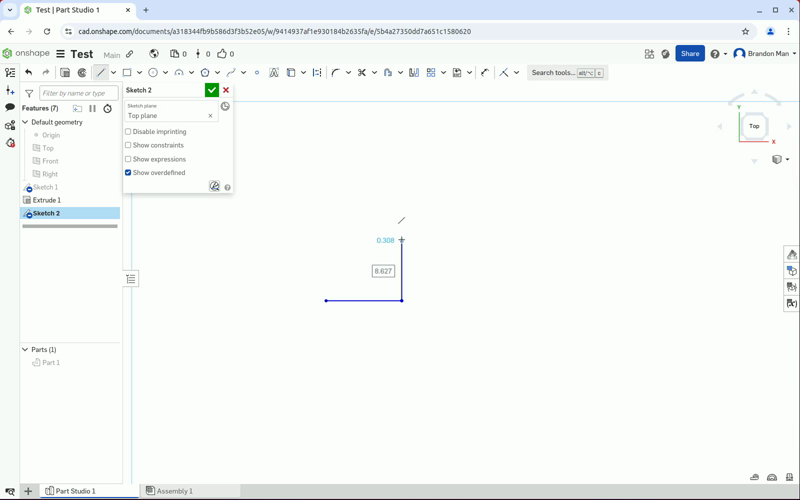
scroll(6)
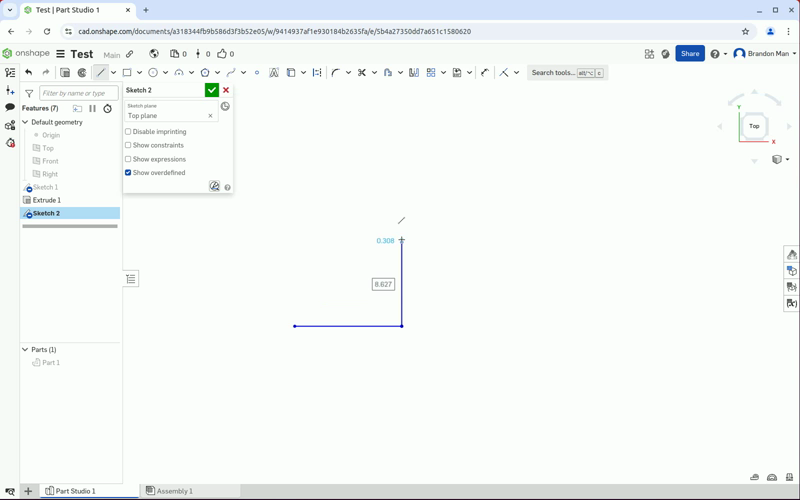
scroll(6)
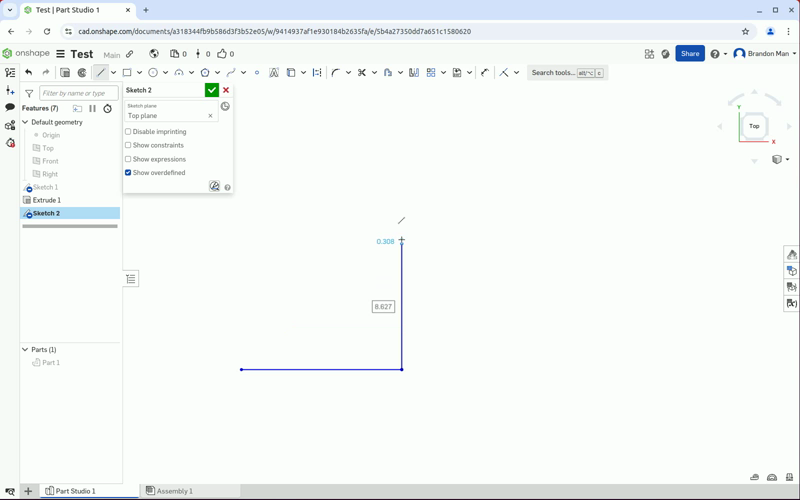
scroll(6)
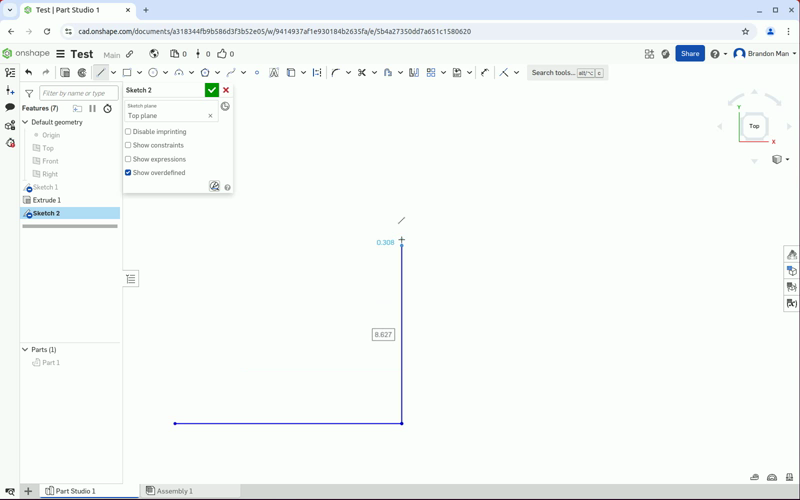
scroll(6)
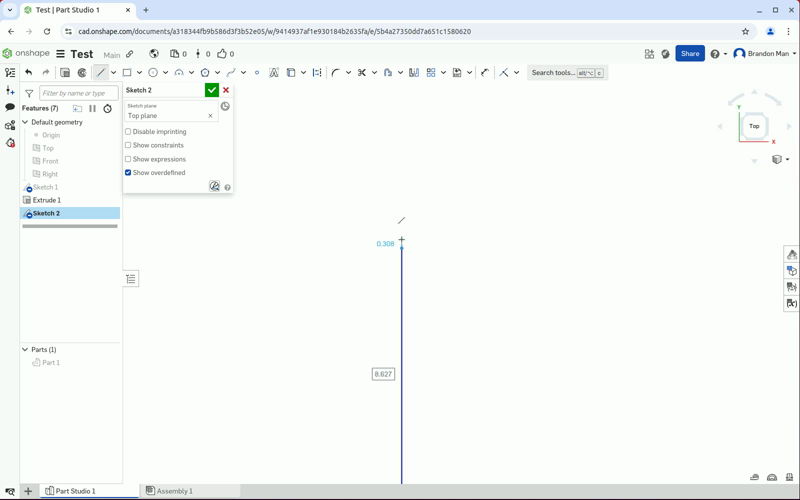
scroll(6)
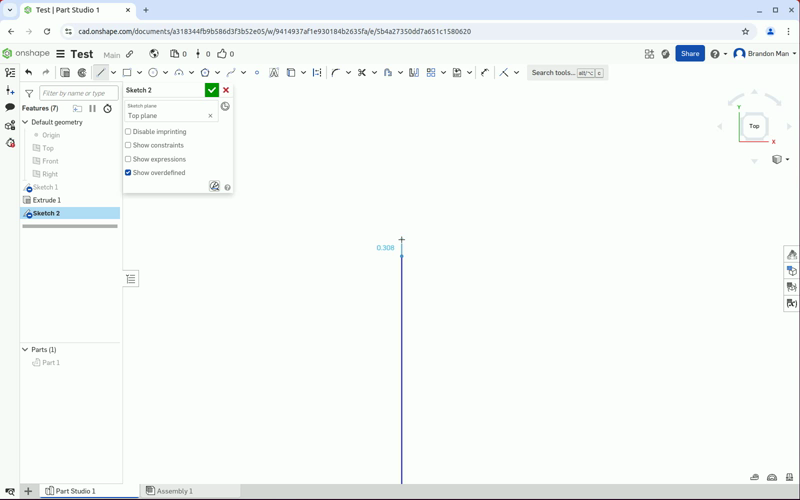
click(401, 239)
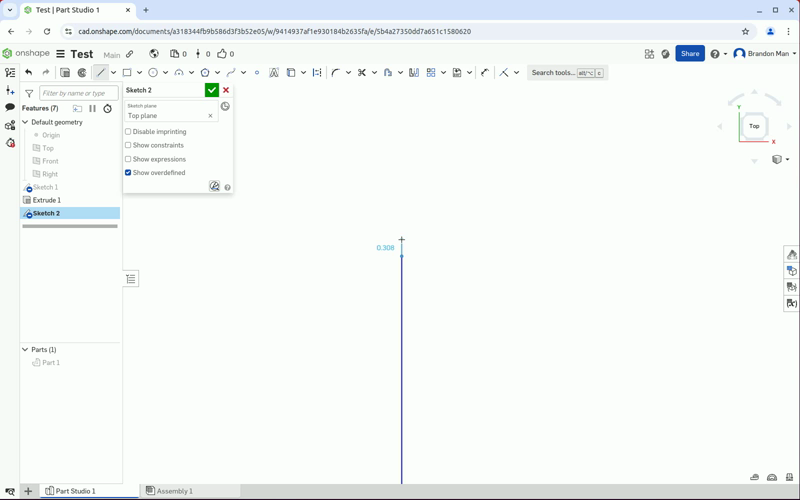
scroll(-6)
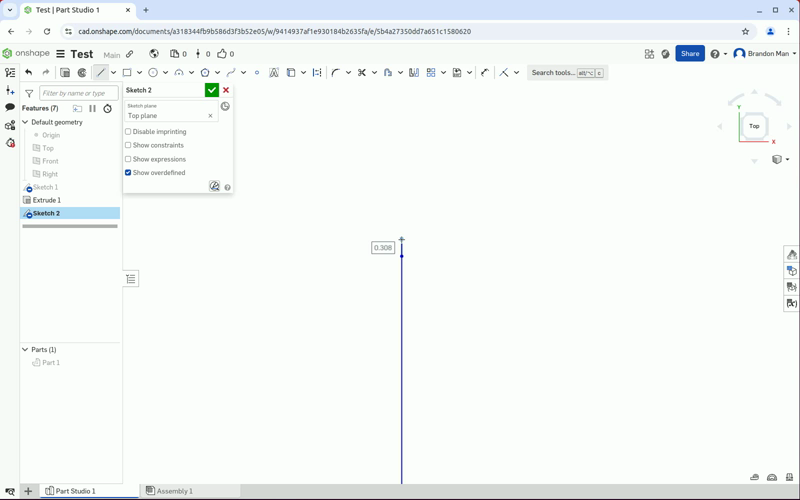
scroll(-6)
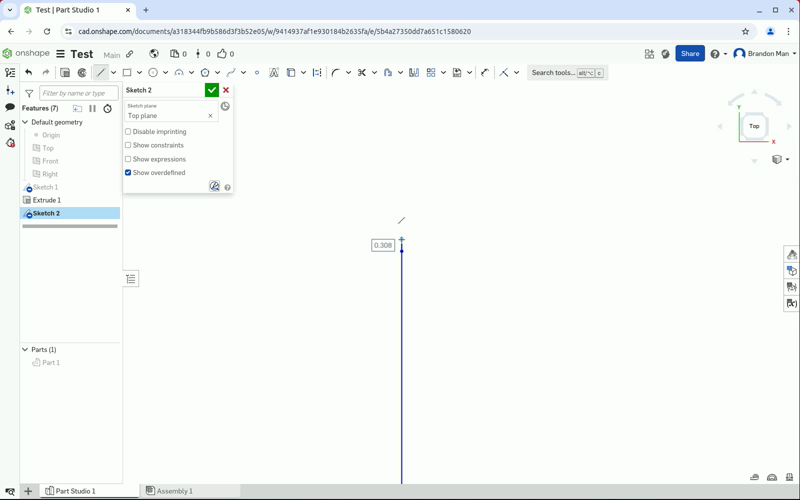
scroll(-6)
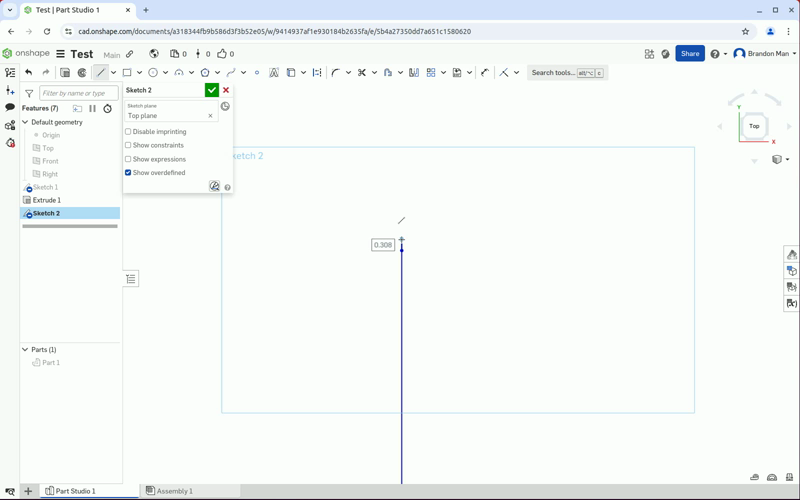
scroll(-6)
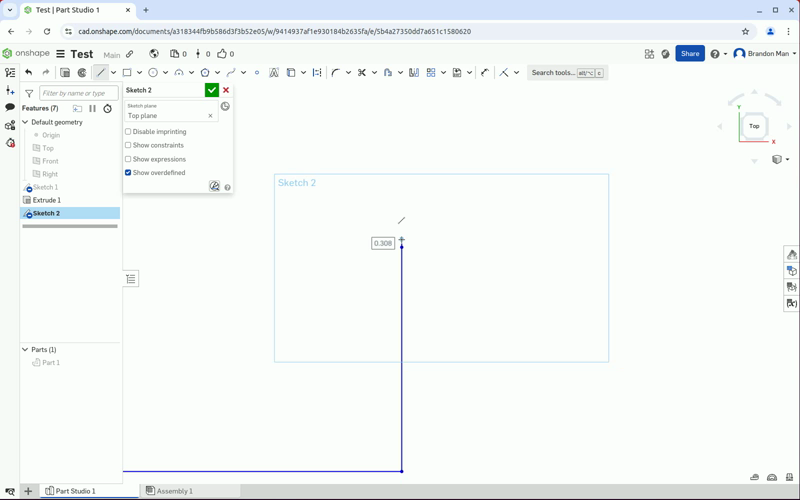
scroll(-6)
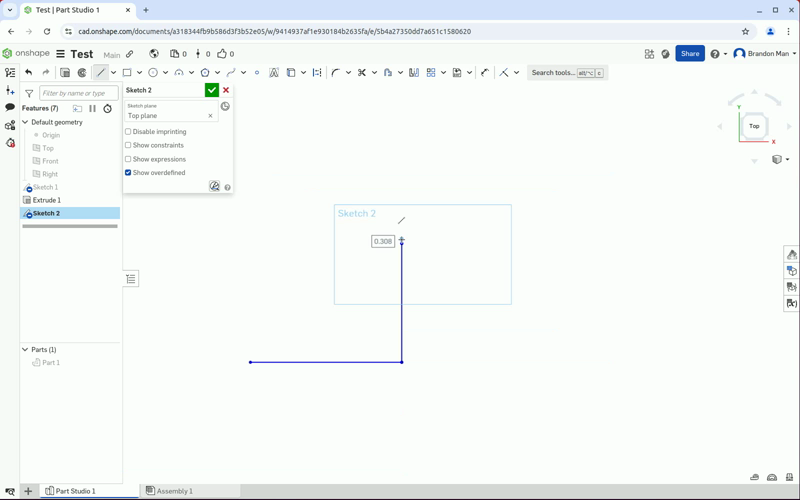
scroll(-6)
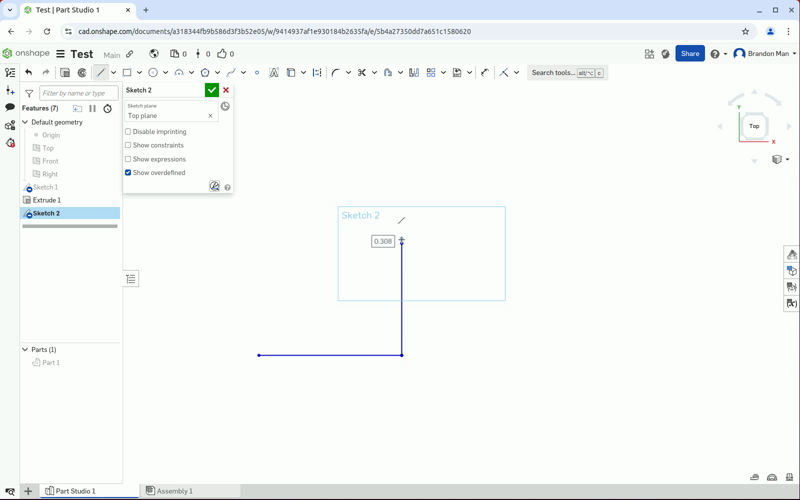
scroll(-6)
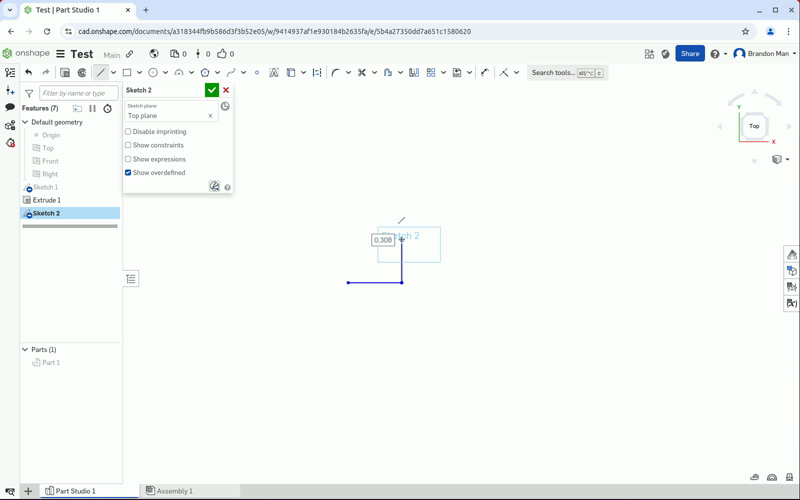
key_up(shift)
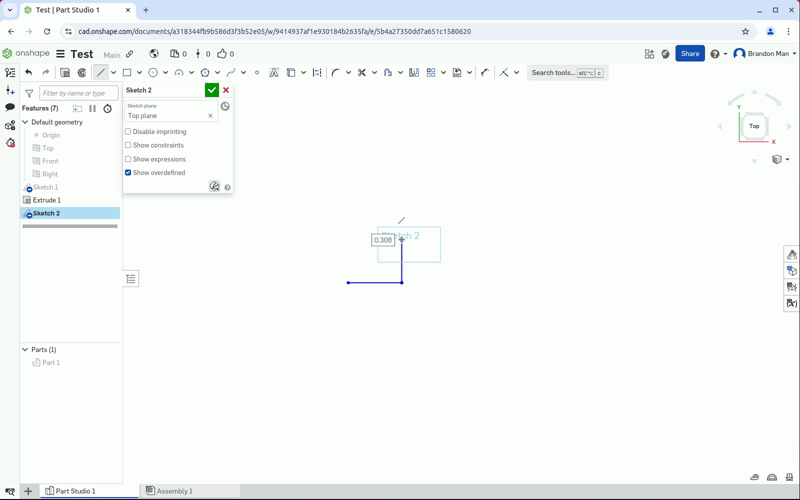
key_down(shift)
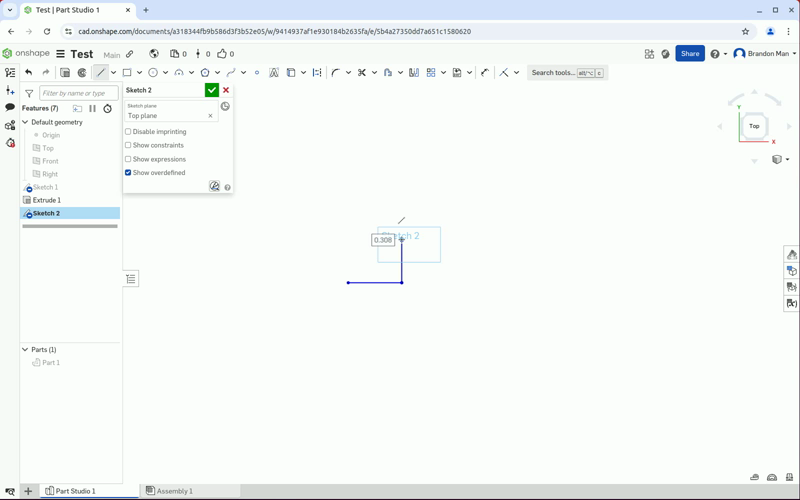
mouse_move(431, 239)
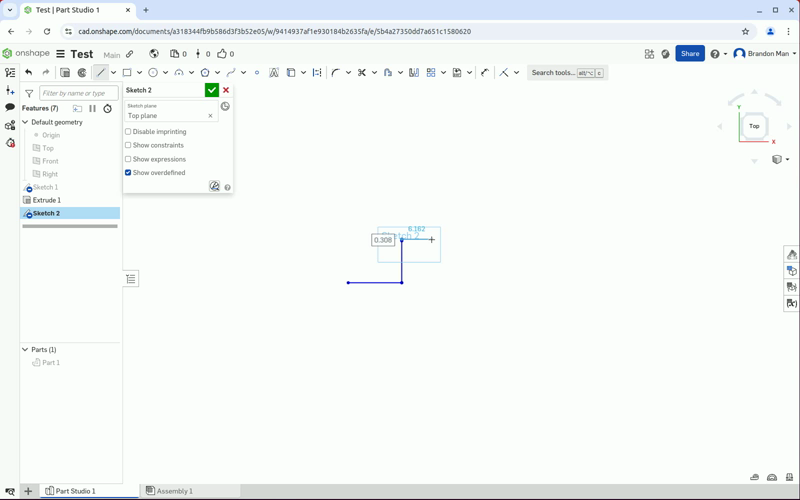
mouse_move(348, 239)
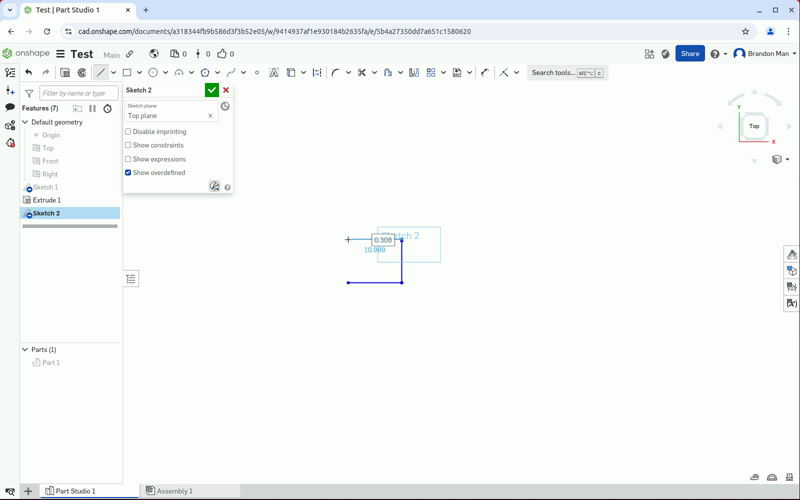
click(348, 239)
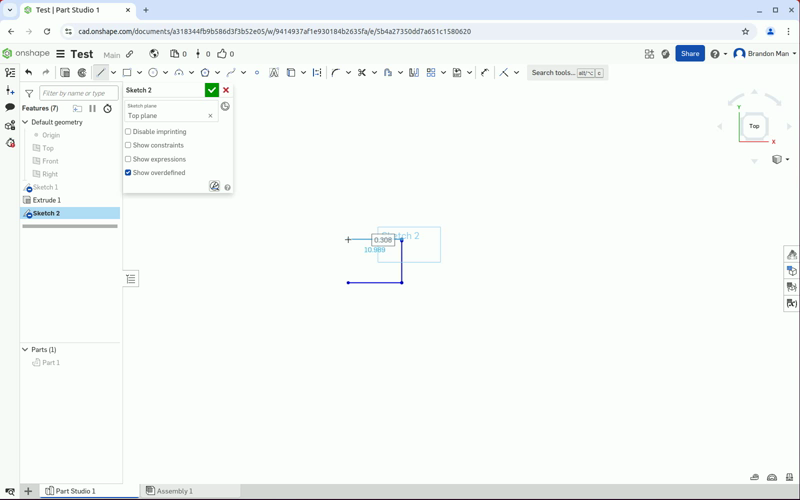
key_up(shift)
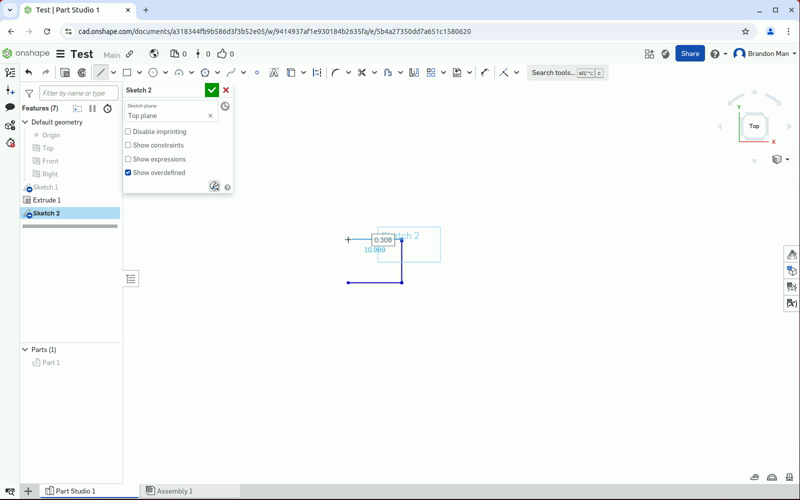
mouse_move(378, 239)
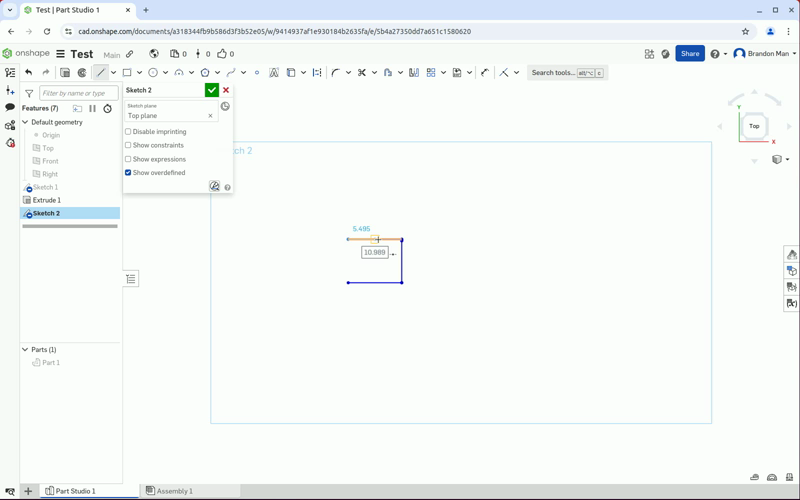
key_down(shift)
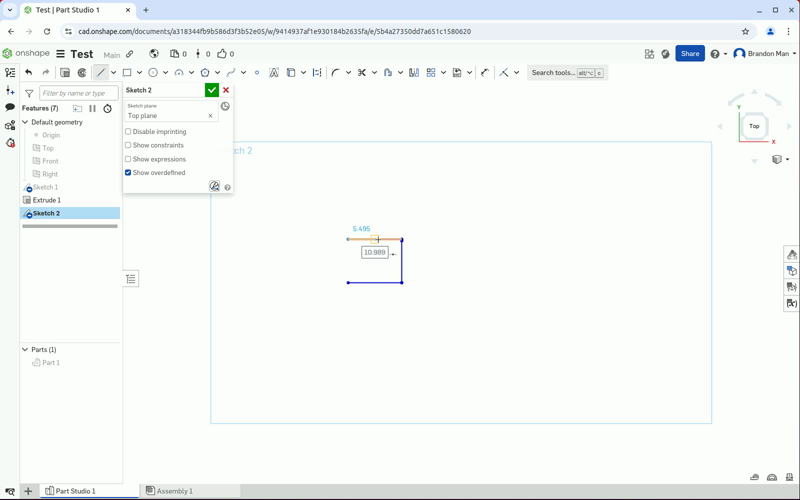
mouse_move(348, 282)
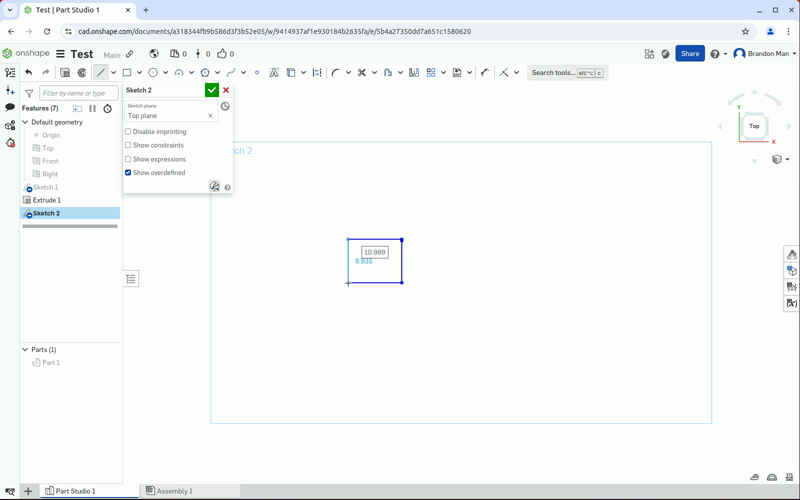
key_up(shift)
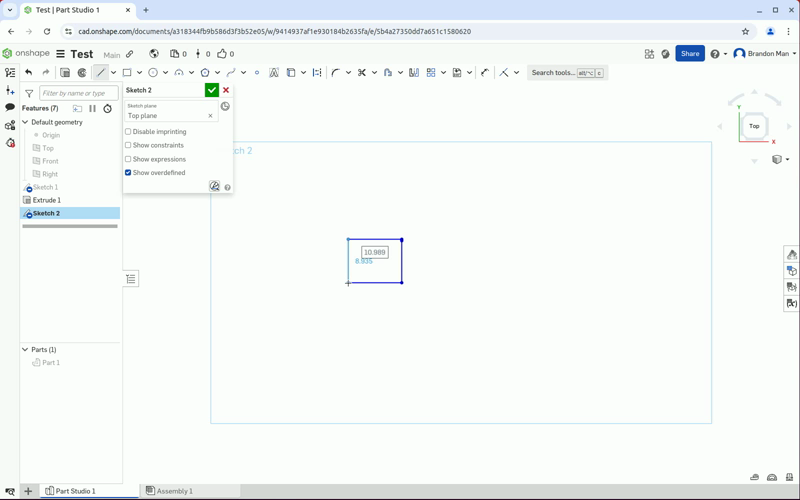
click(348, 282)
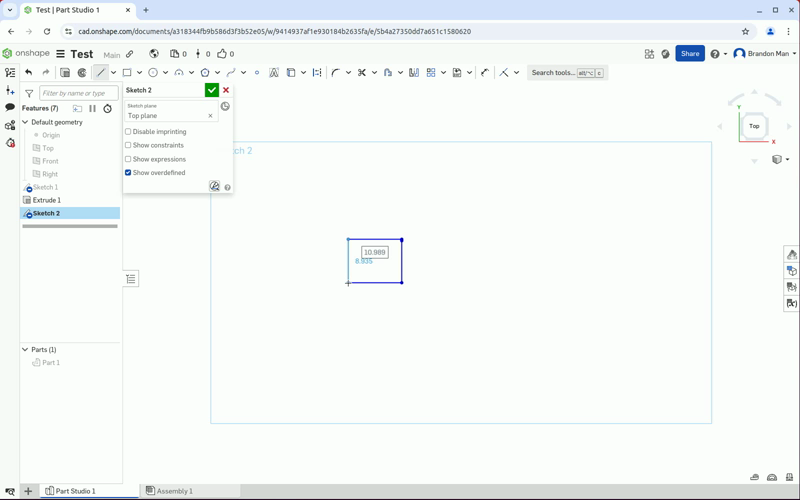
key(esc)
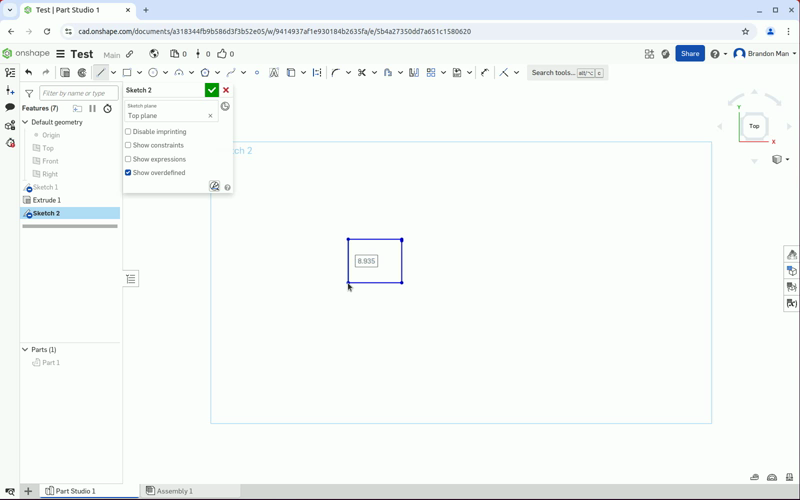
mouse_move(353, 247)
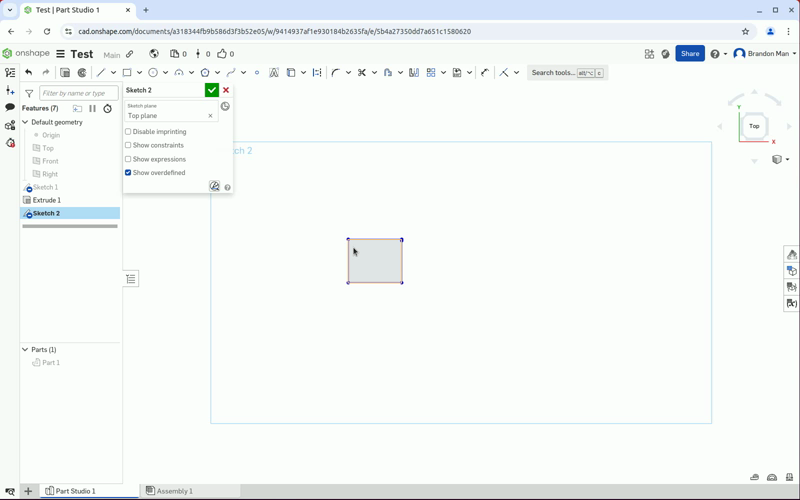
click(353, 247)
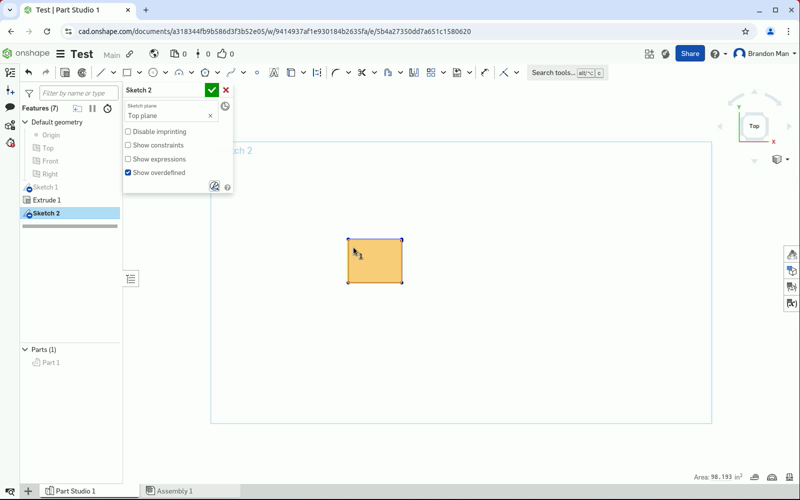
mouse_move(73, 352)
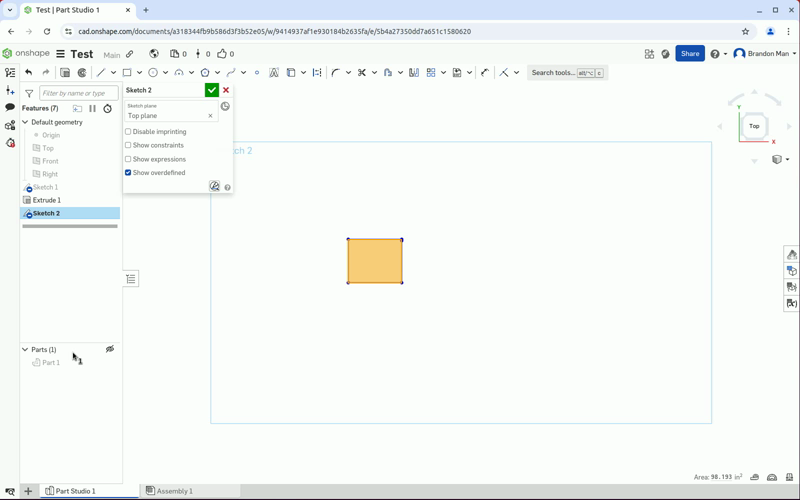
key(shift+y)
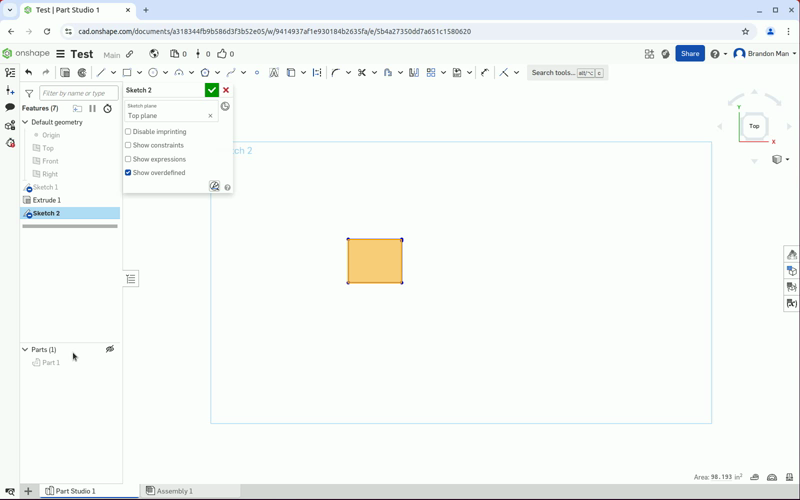
key(shift+e)
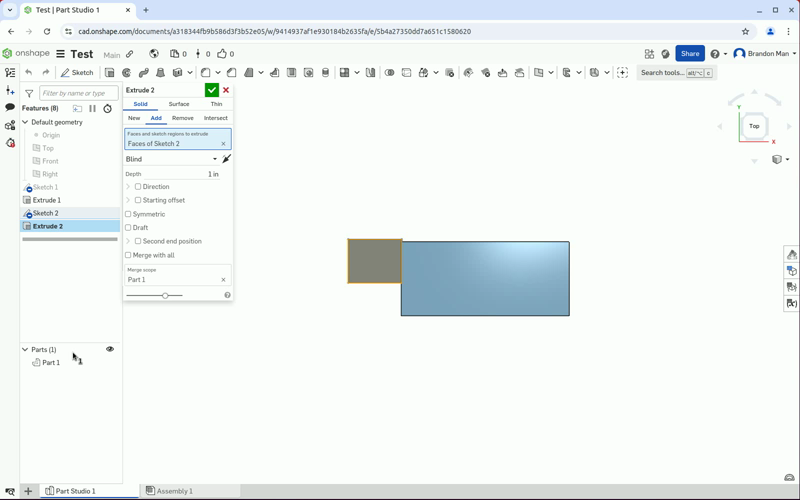
mouse_move(143, 106)
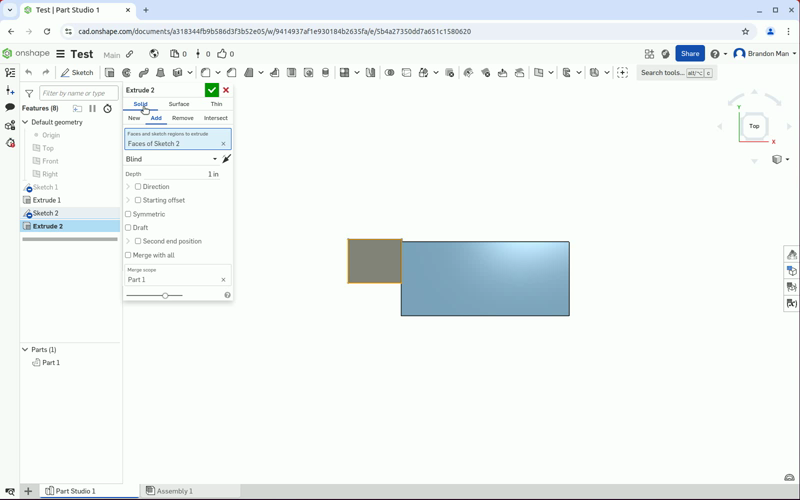
click(143, 106)
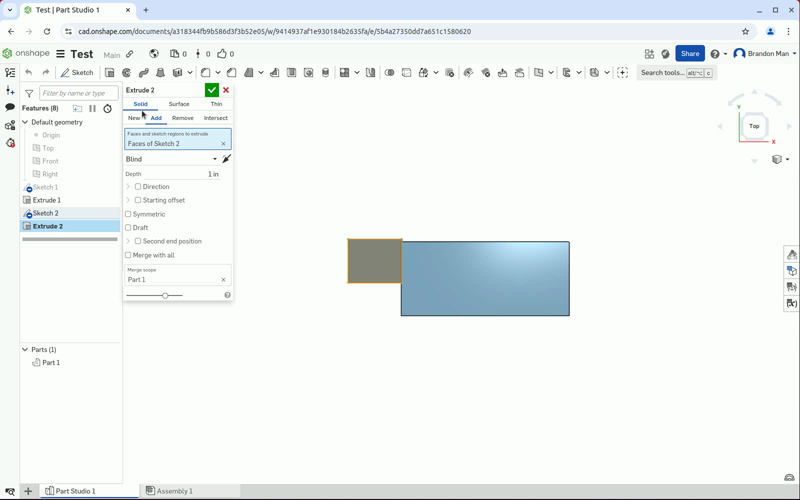
mouse_move(137, 120)
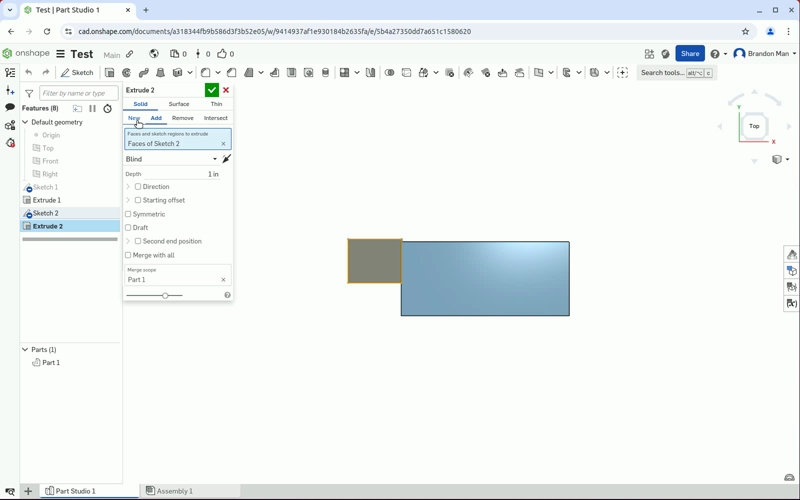
click(137, 120)
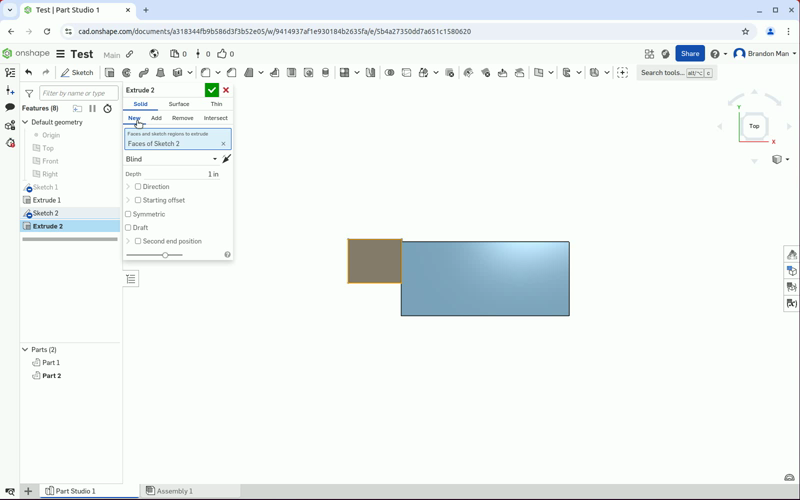
key(tab, 4)
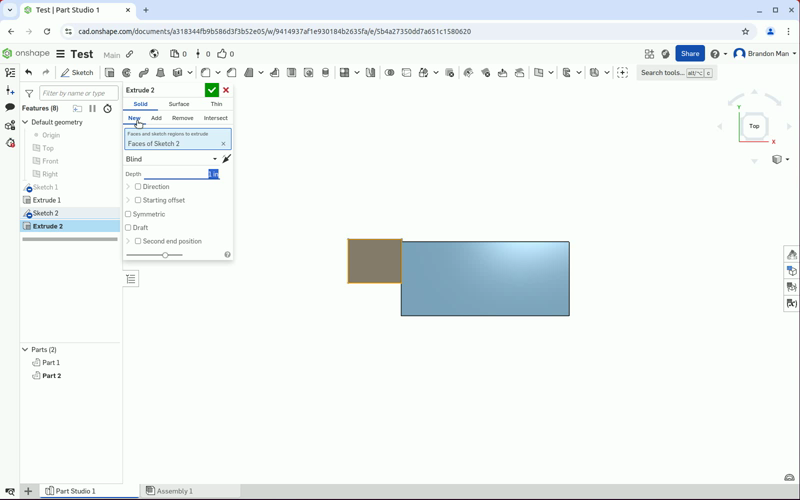
text(12.998)
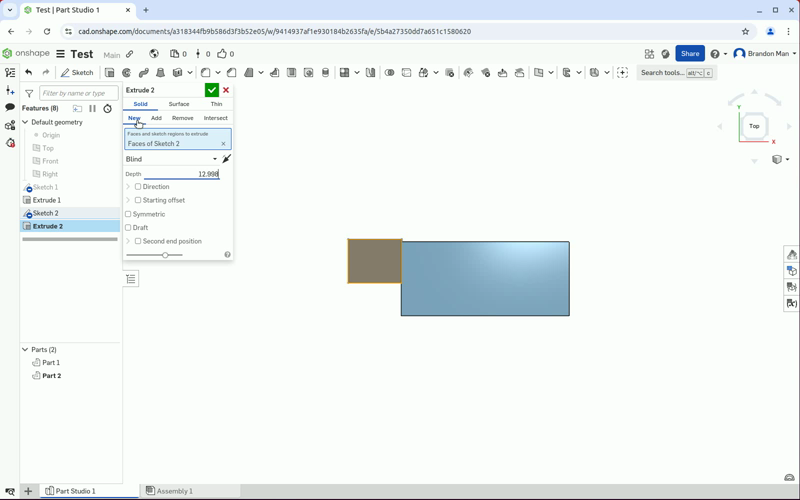
key(enter)
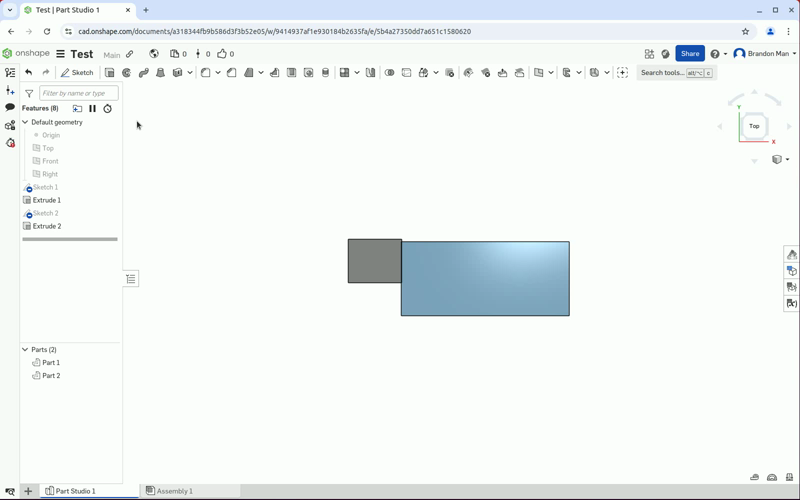
key(shift+h)
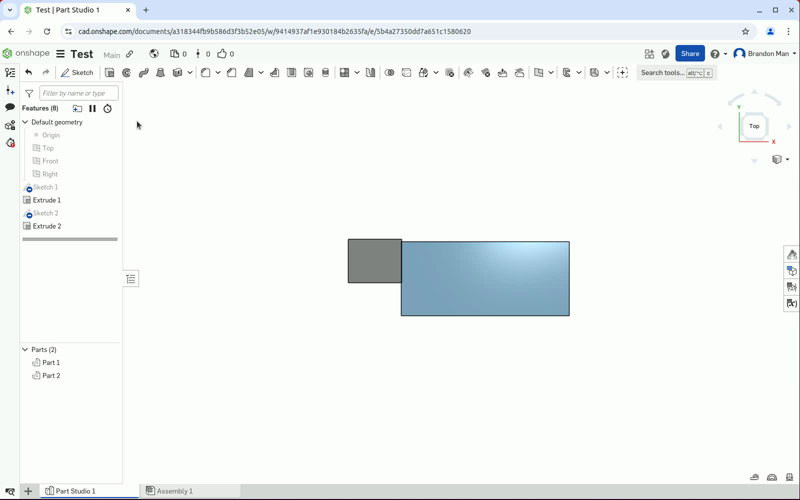
key(shift+h)
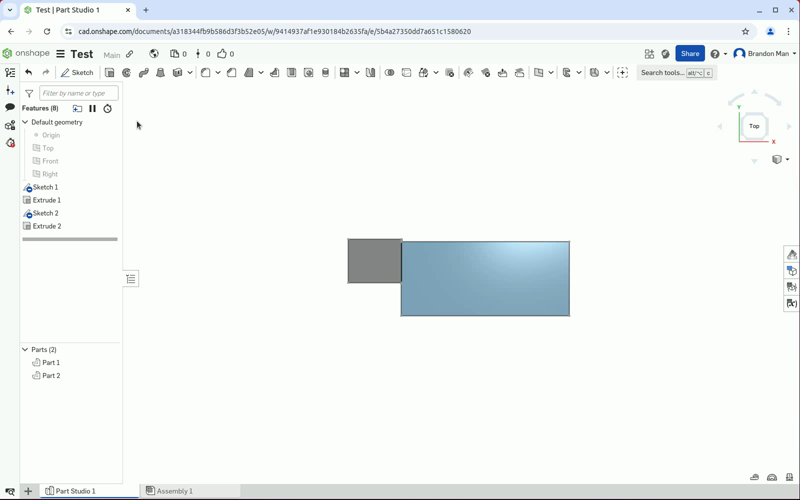
key(shift+7)
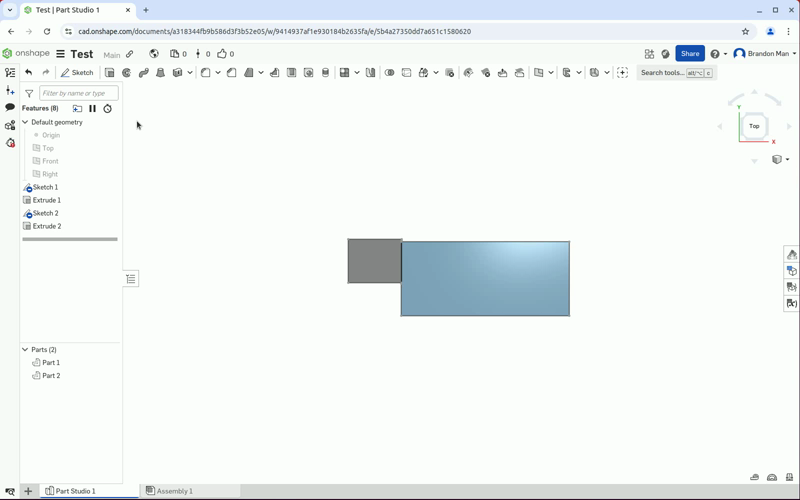
key(up, 3)
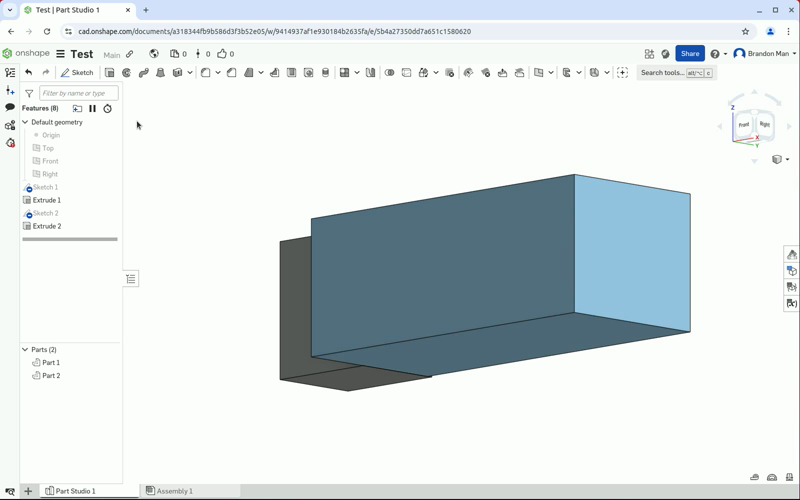
key(left, 3)
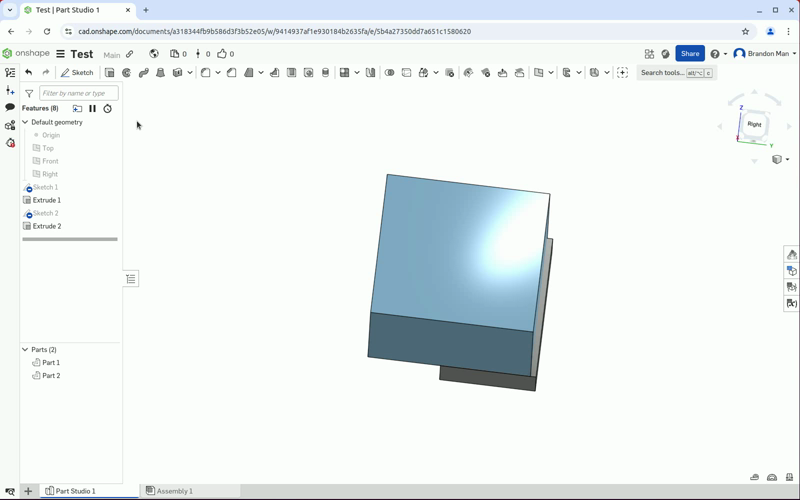
key(right, 3)
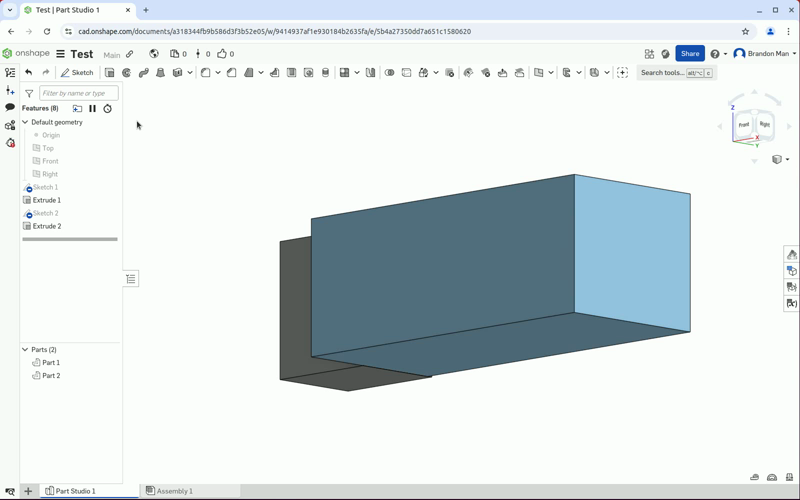
key(down, 3)
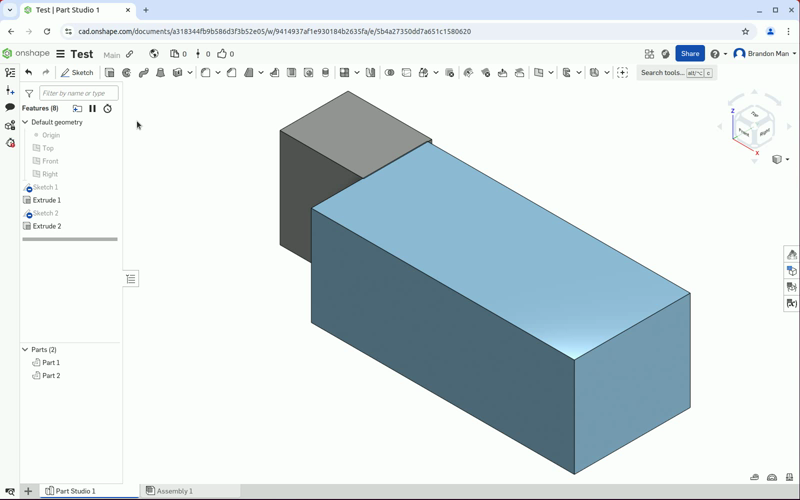
mouse_move(73, 189)
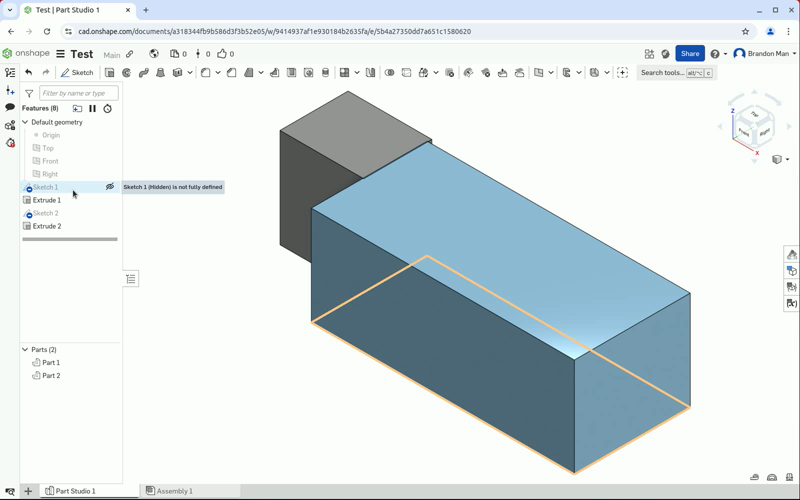
click(73, 189)